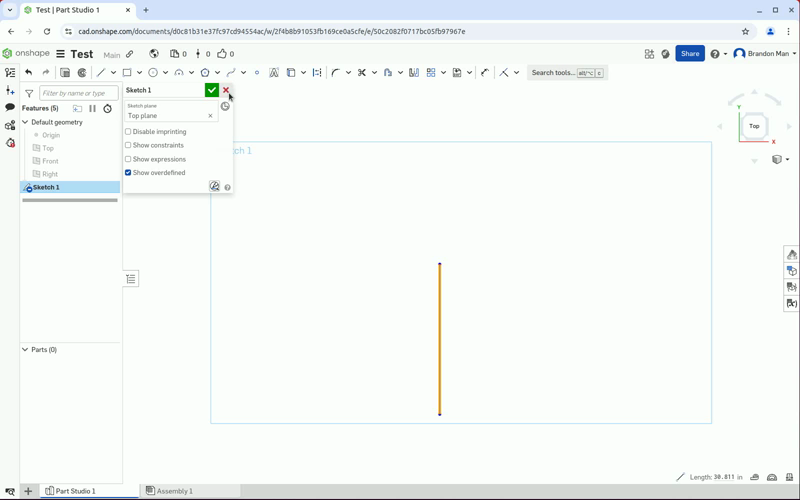
key(shift+h)
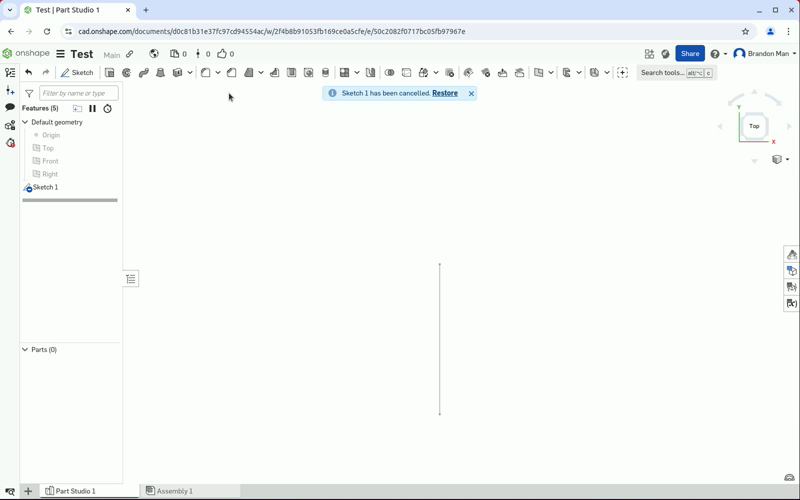
key(shift+s)
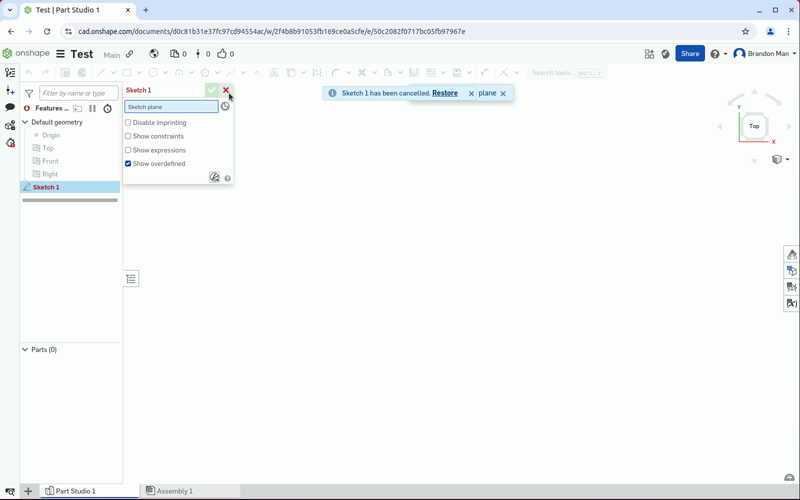
mouse_move(73, 150)
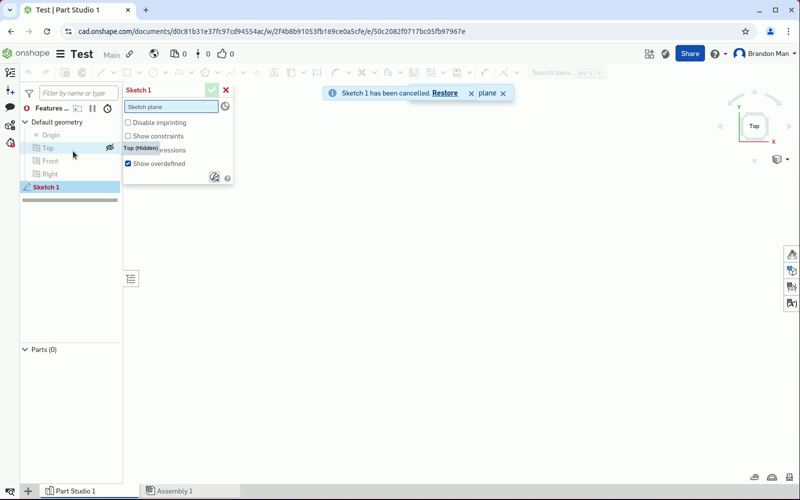
click(73, 150)
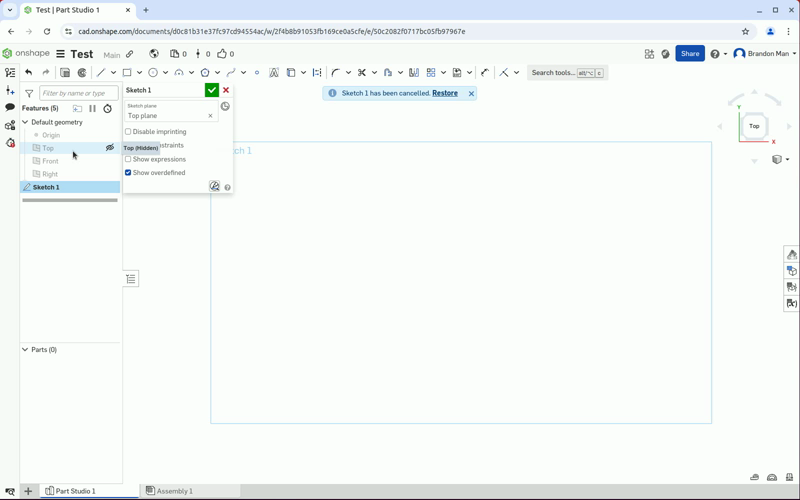
mouse_move(73, 352)
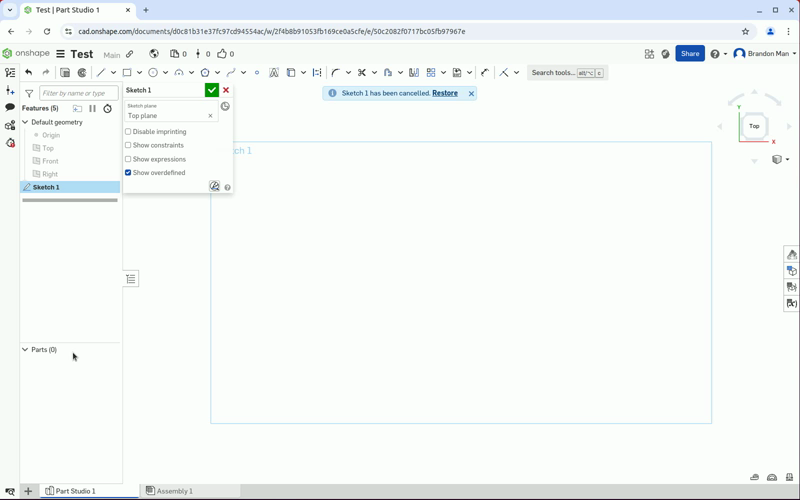
key(y)
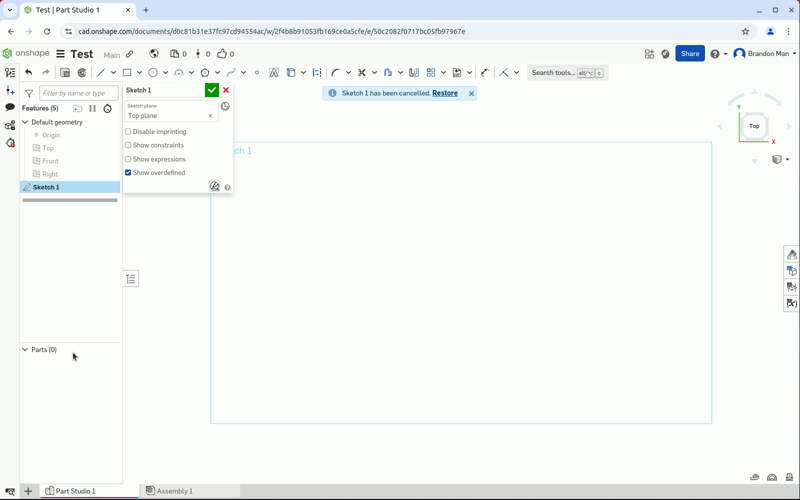
key(l)
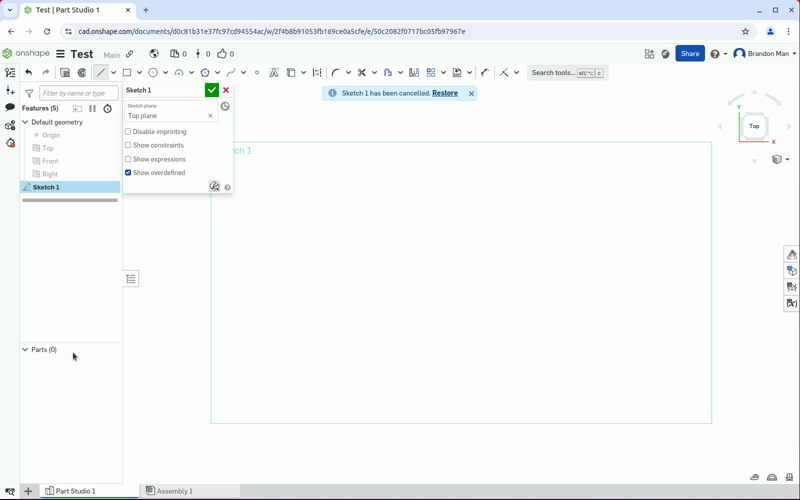
key_down(shift)
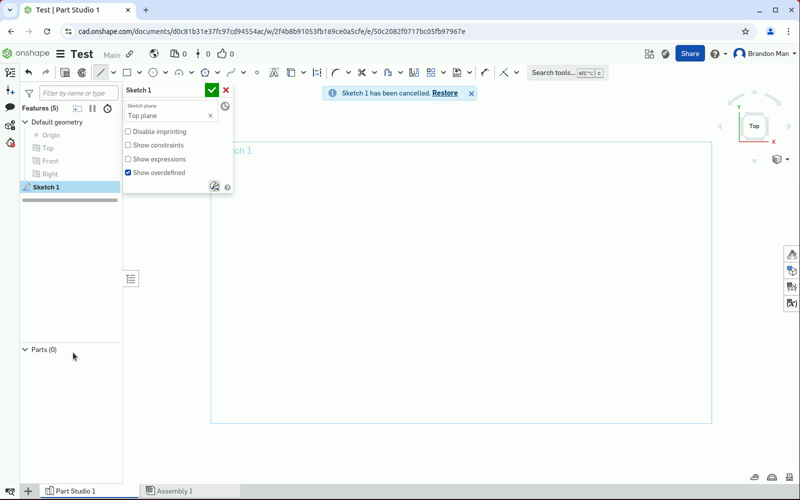
mouse_move(357, 367)
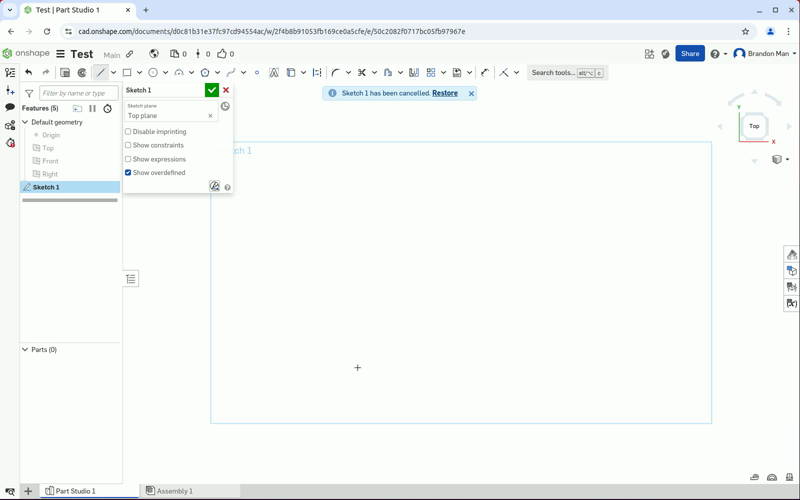
click(357, 367)
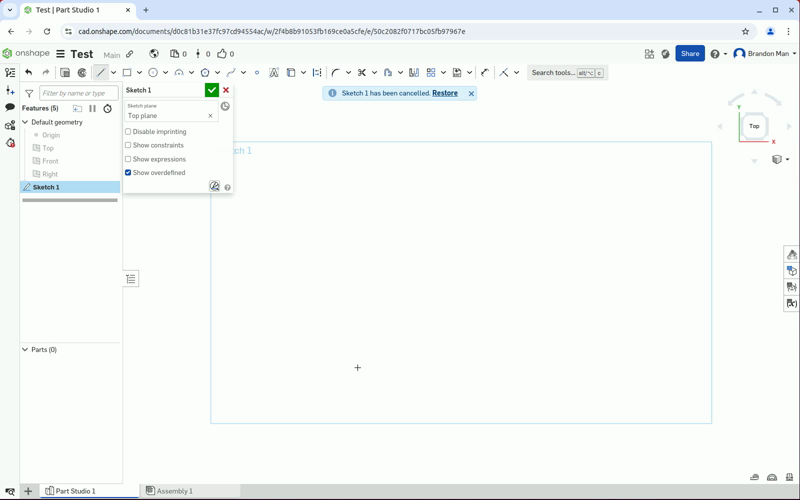
key_up(shift)
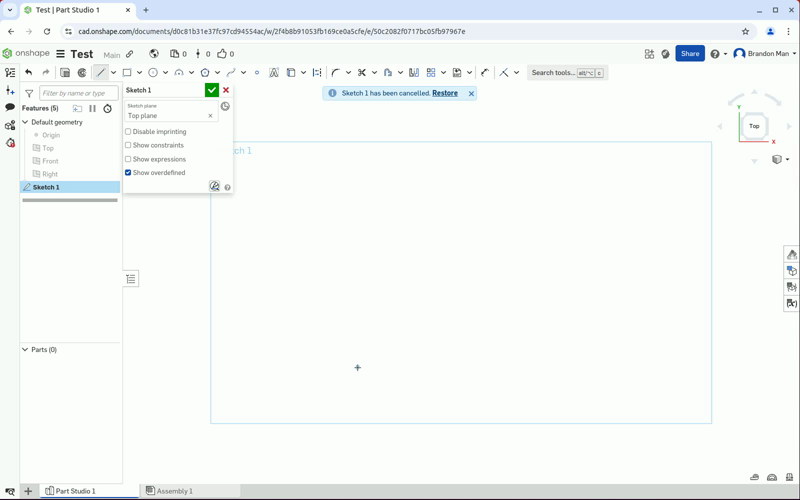
key_down(shift)
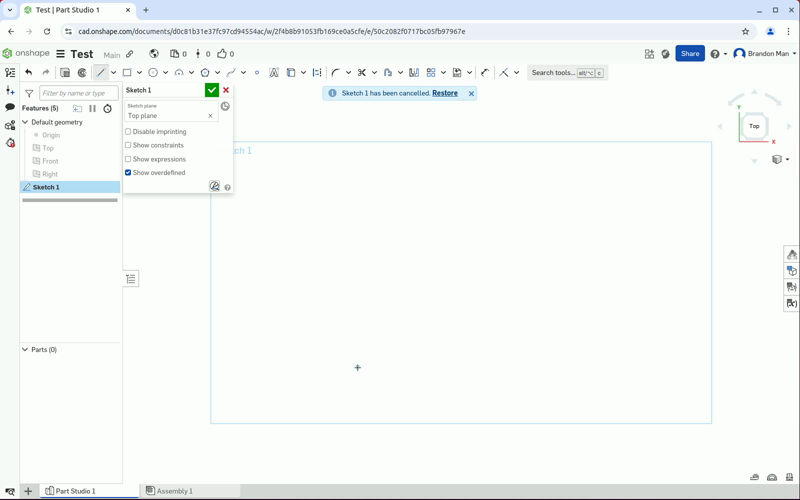
mouse_move(562, 367)
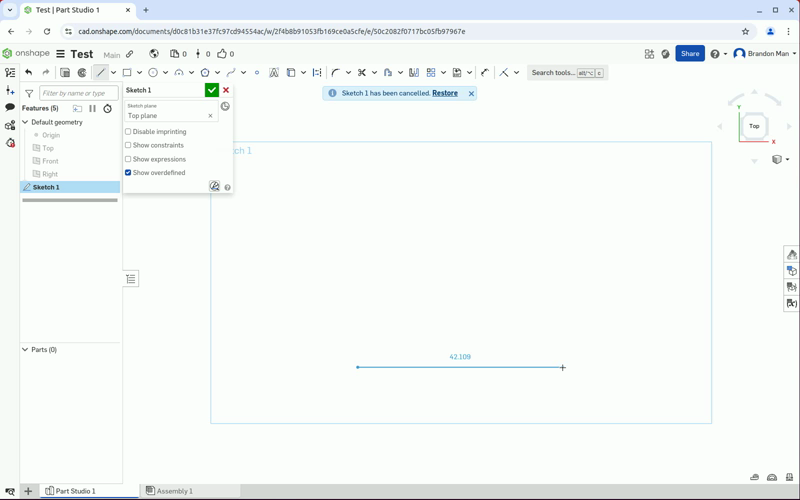
click(562, 367)
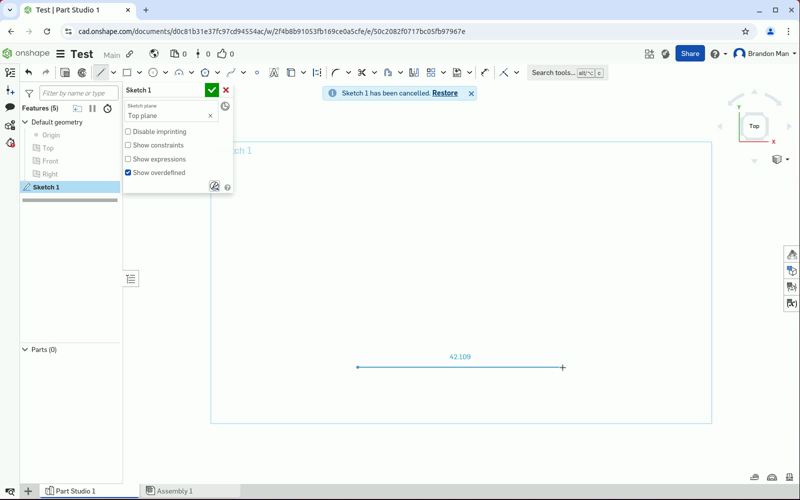
key_up(shift)
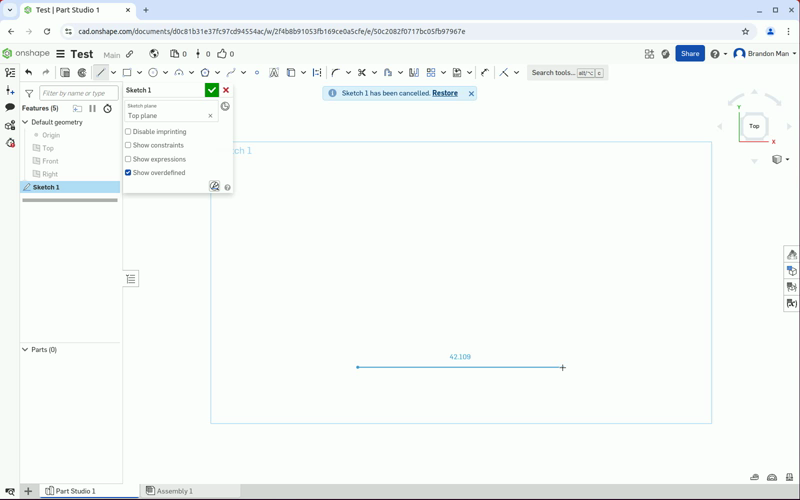
key_down(shift)
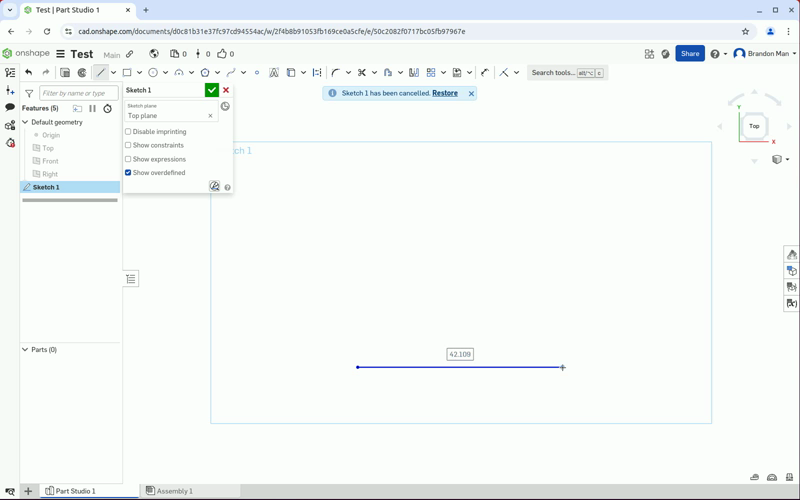
mouse_move(562, 198)
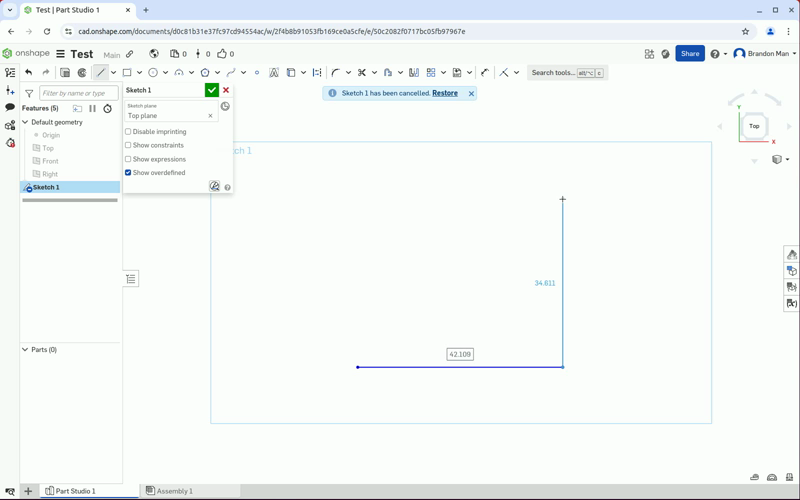
click(562, 198)
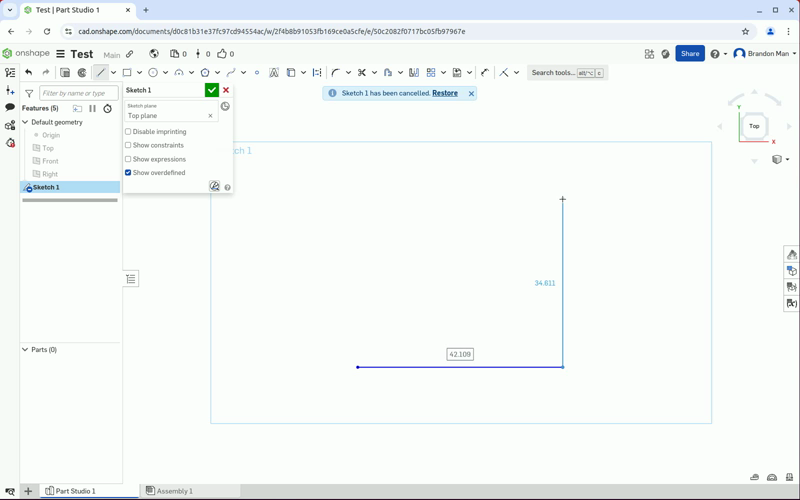
key_up(shift)
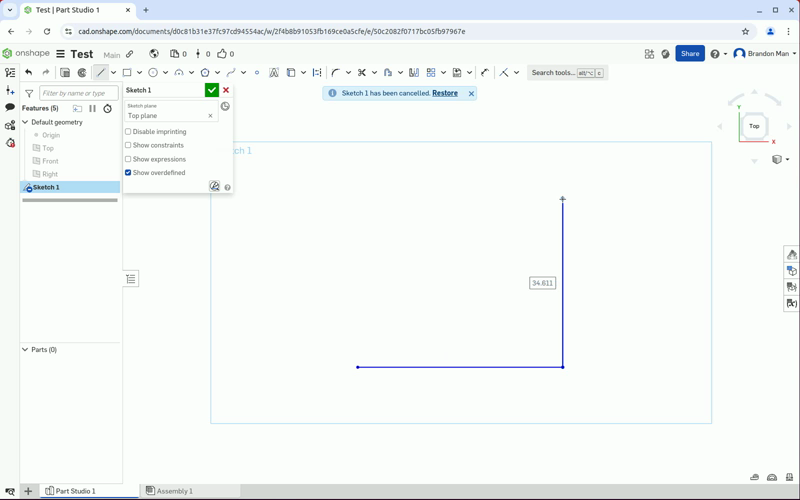
key_down(shift)
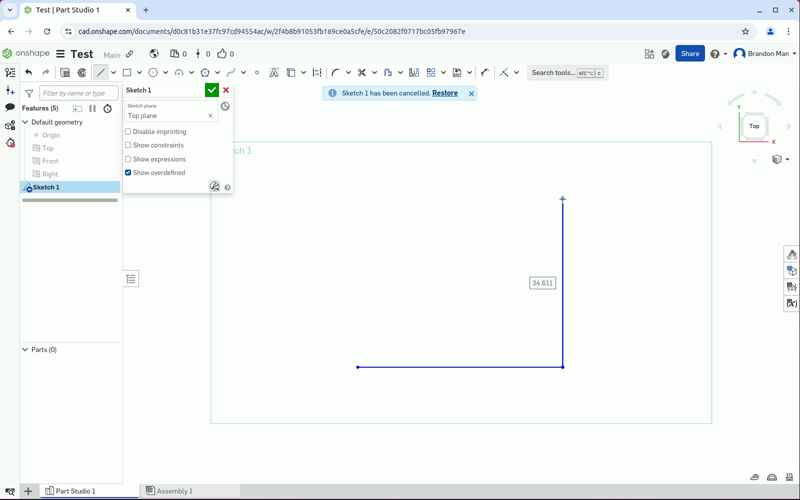
mouse_move(357, 198)
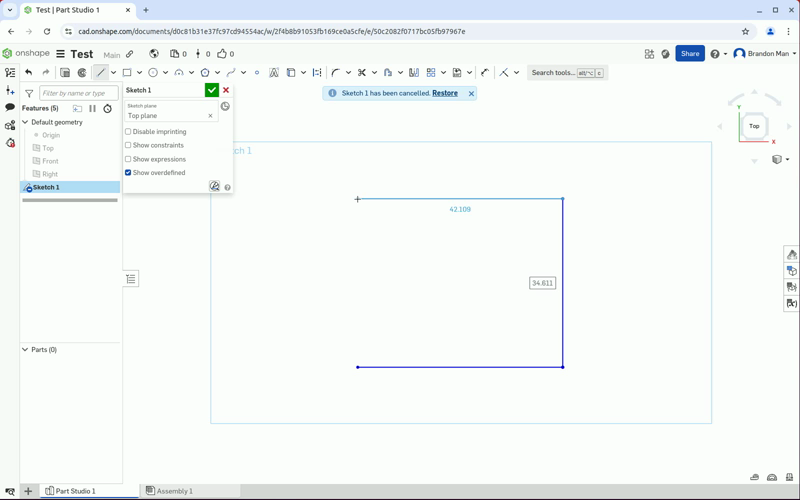
click(357, 198)
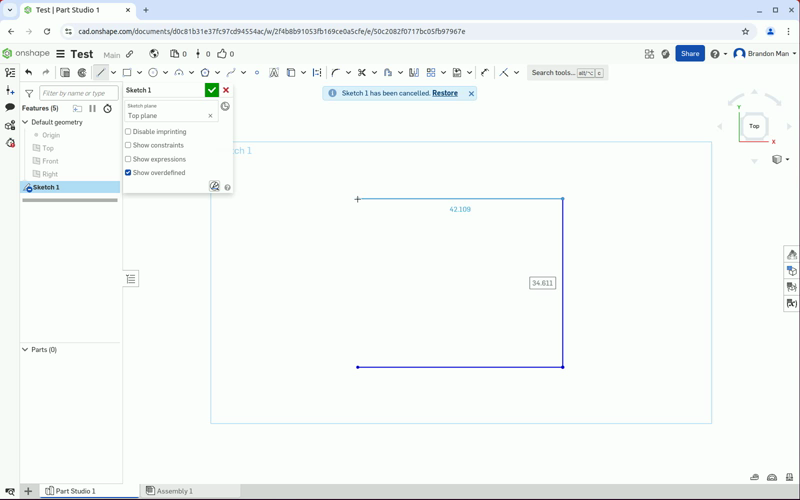
key_up(shift)
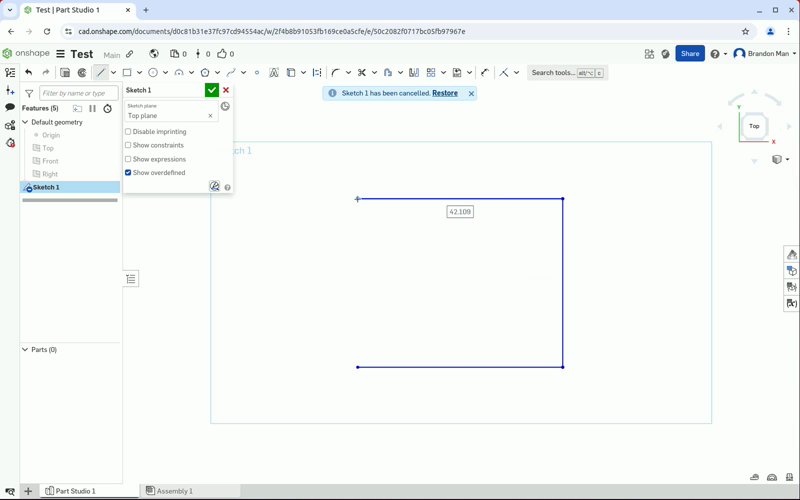
key_down(shift)
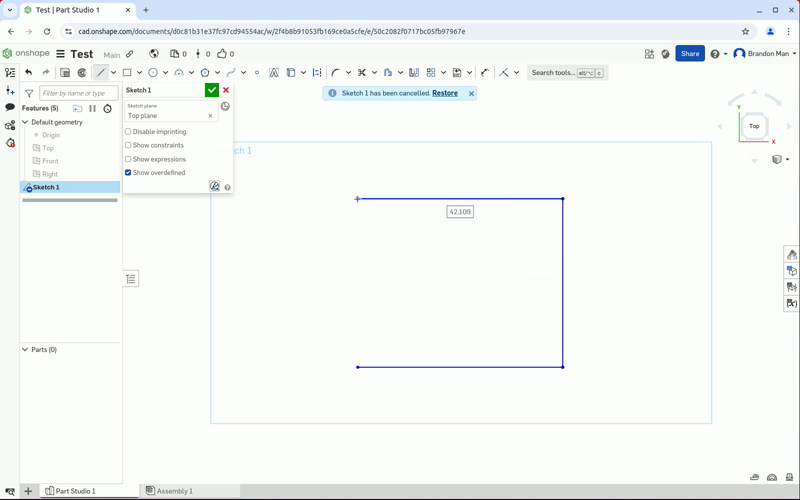
mouse_move(357, 367)
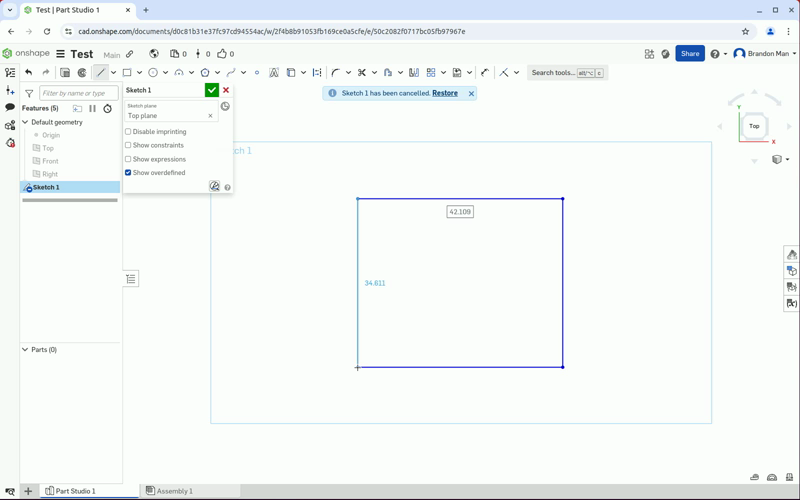
key_up(shift)
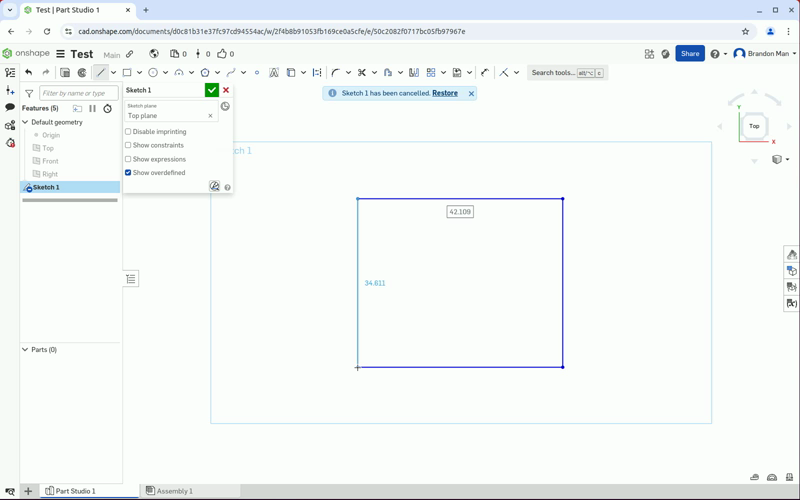
click(357, 367)
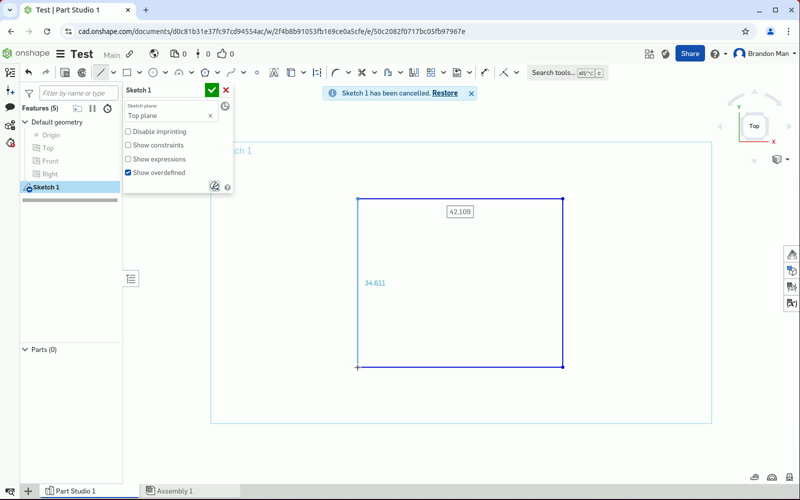
key(esc)
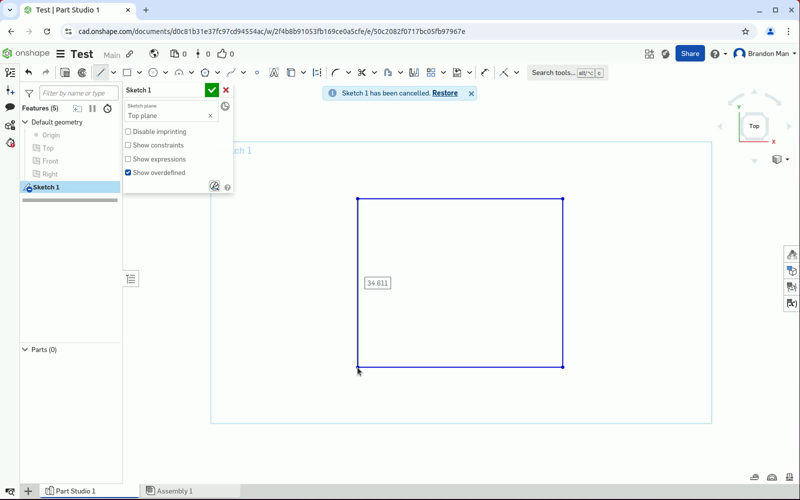
key(l)
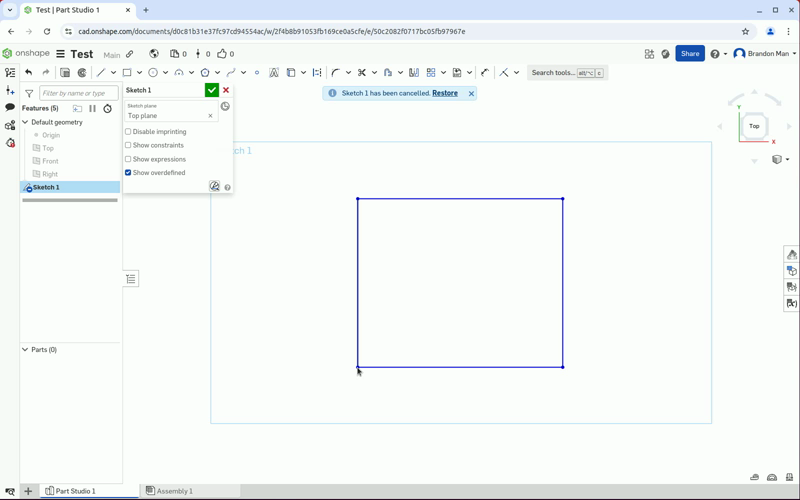
key_down(shift)
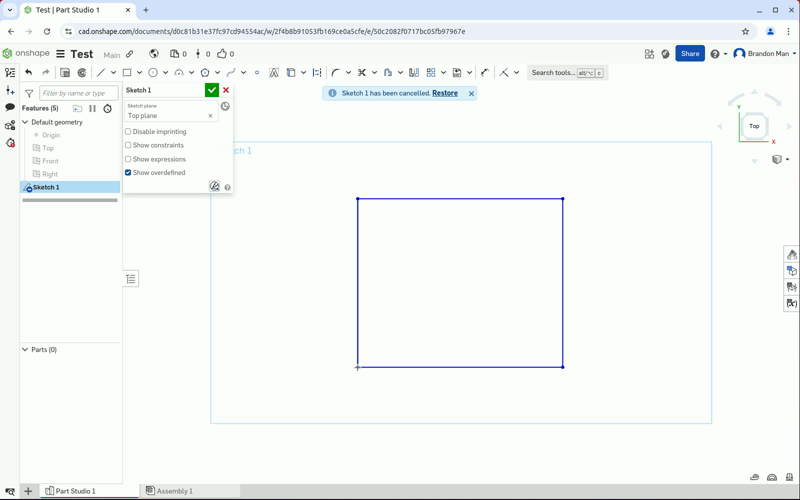
mouse_move(361, 363)
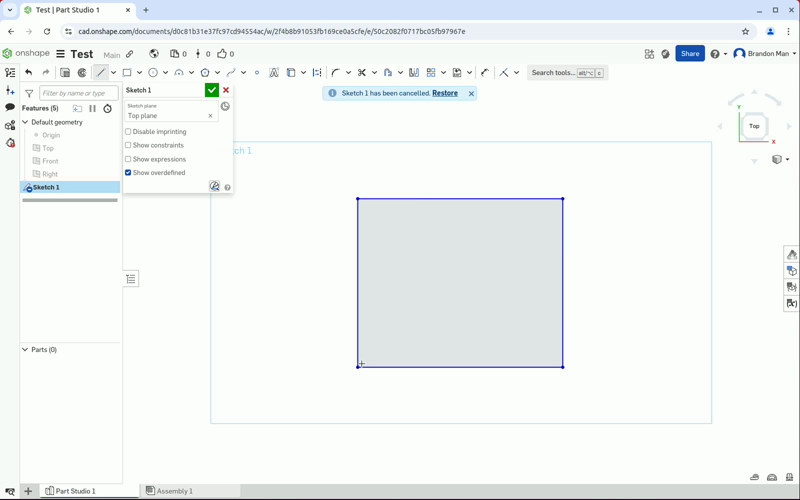
click(361, 363)
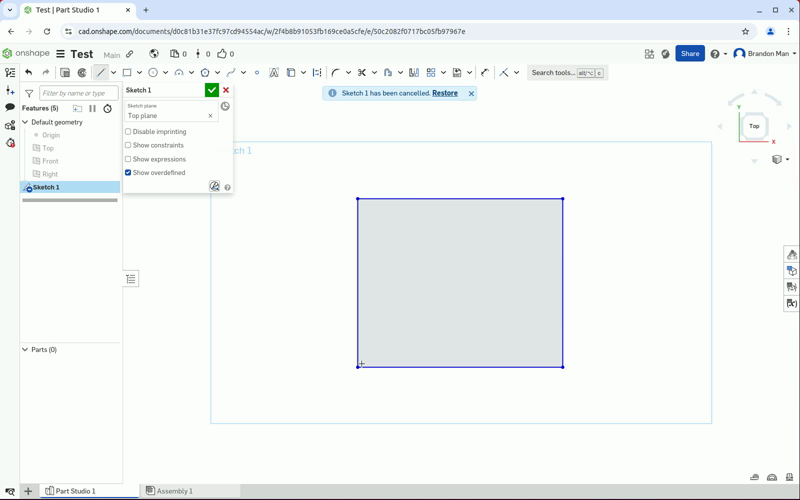
key_up(shift)
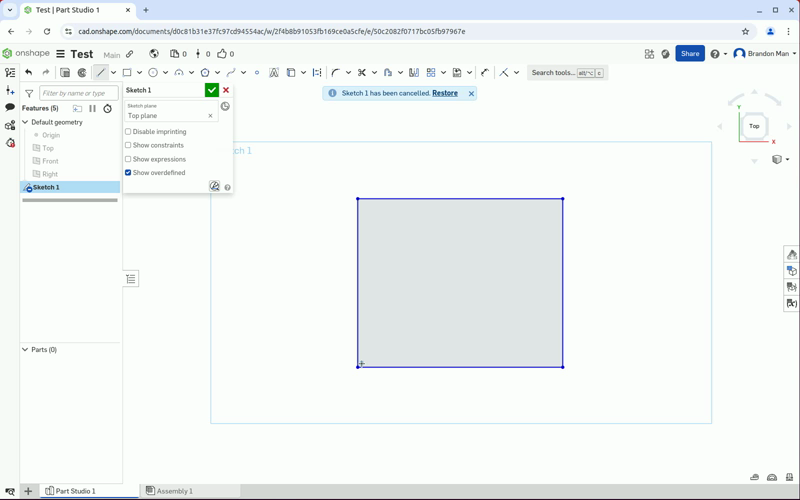
key_down(shift)
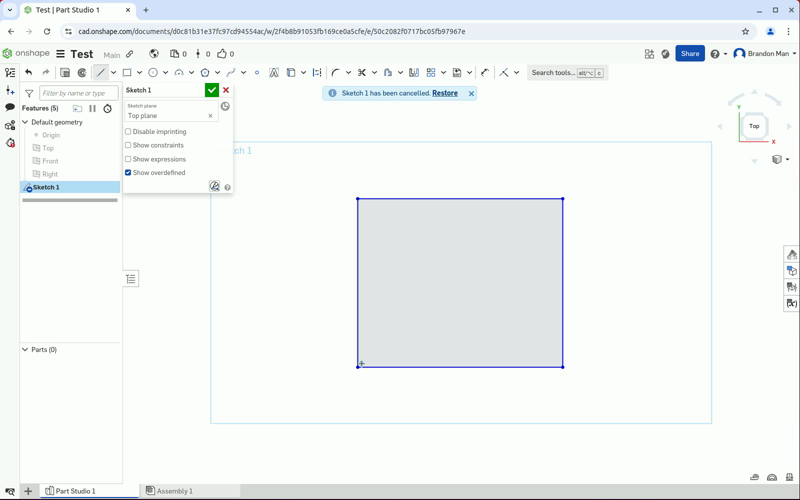
mouse_move(558, 363)
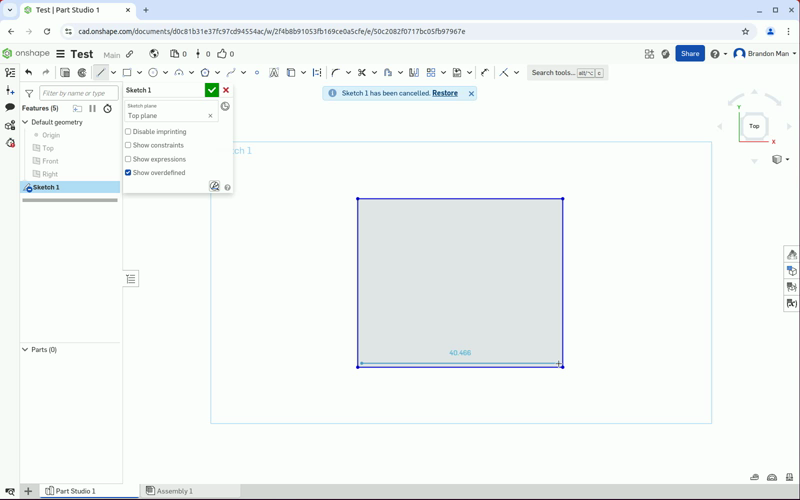
click(558, 363)
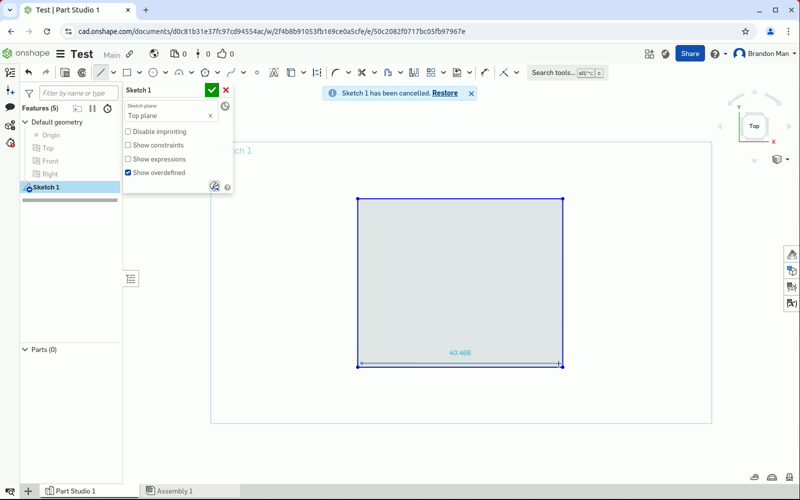
key_up(shift)
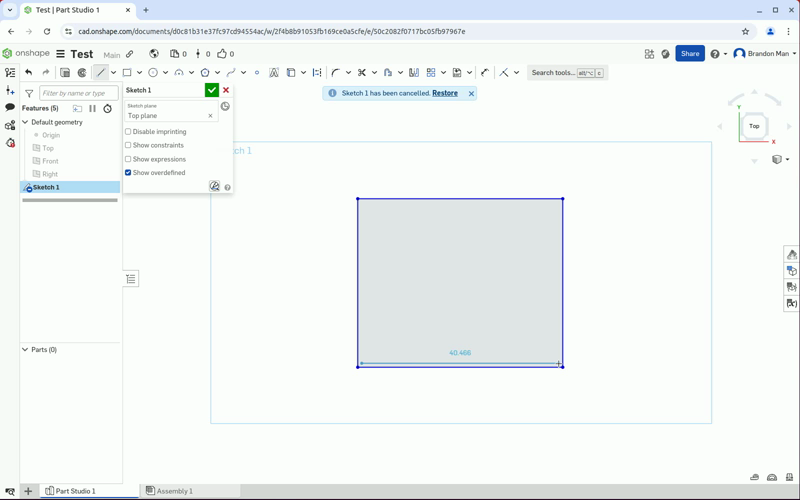
key_down(shift)
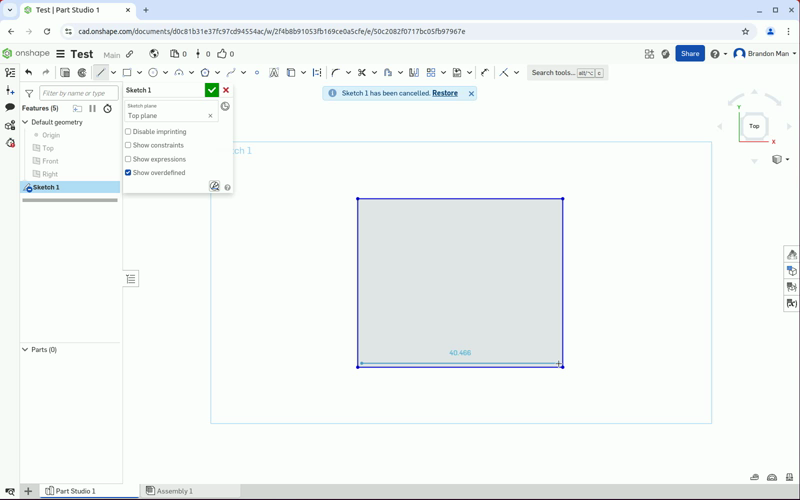
mouse_move(558, 203)
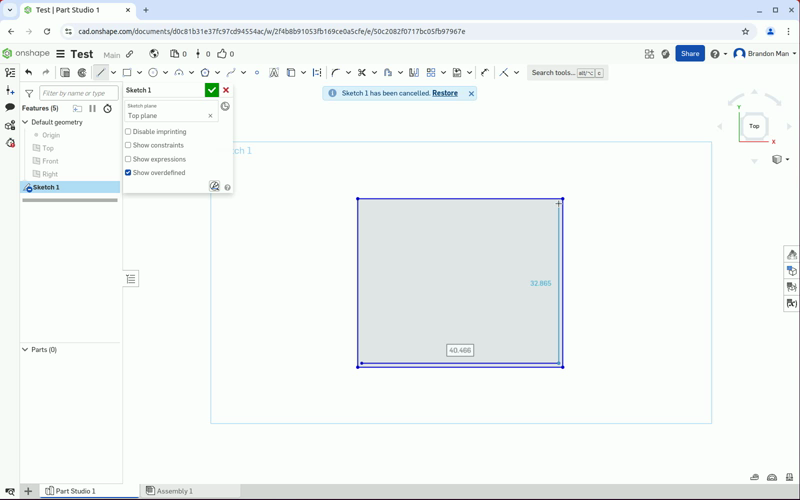
click(558, 203)
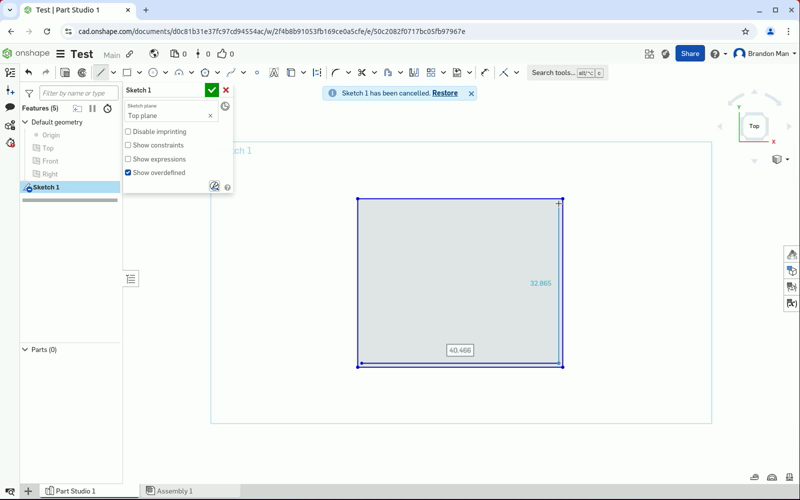
key_up(shift)
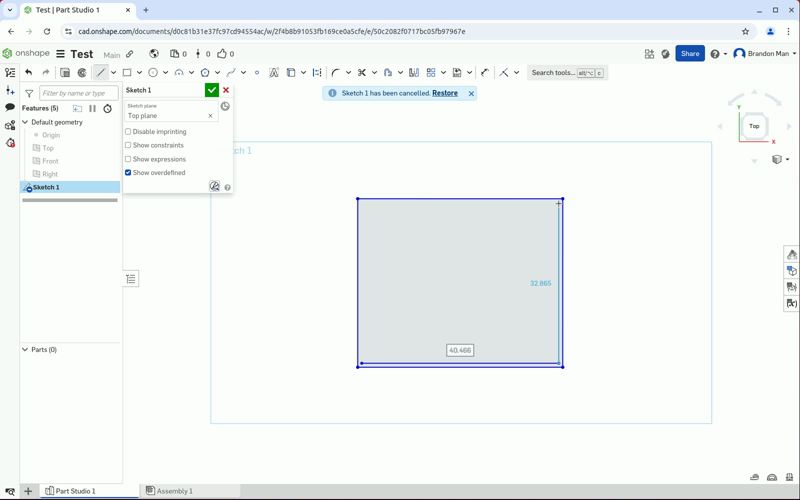
key_down(shift)
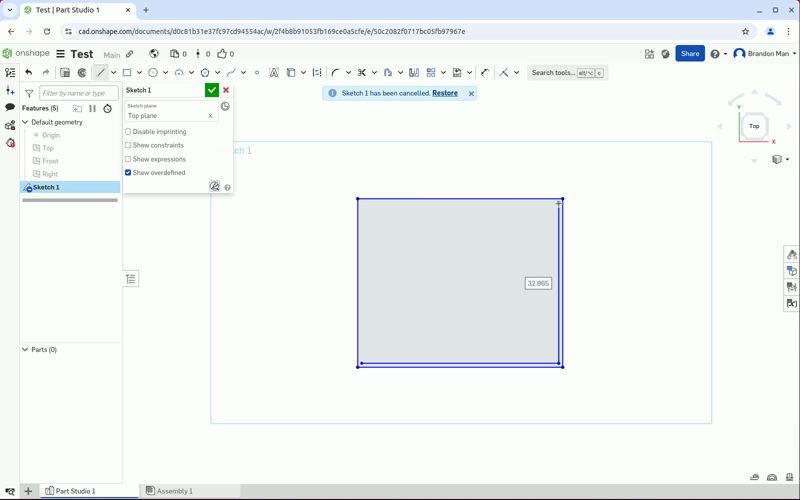
mouse_move(361, 203)
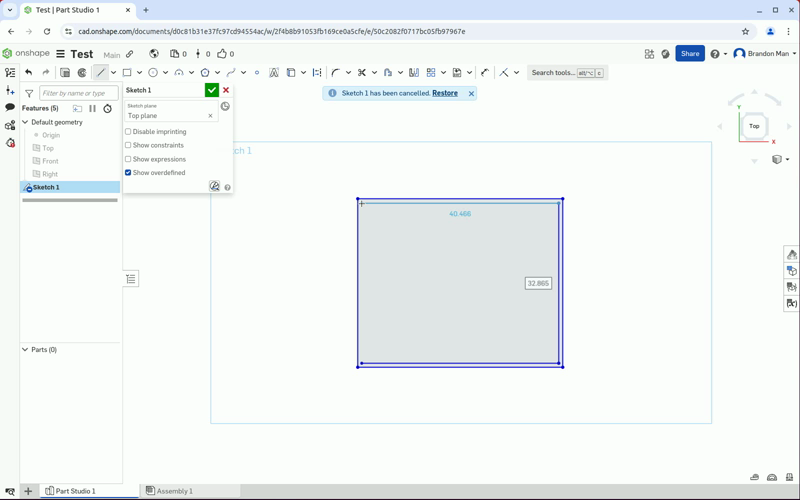
click(361, 203)
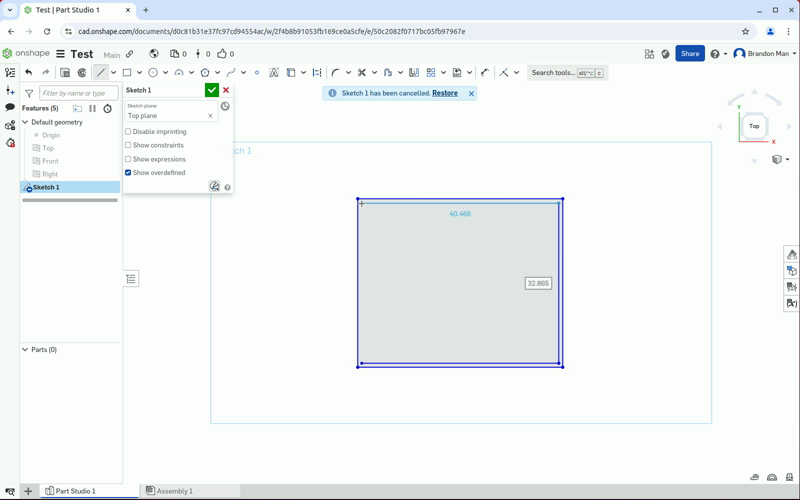
key_up(shift)
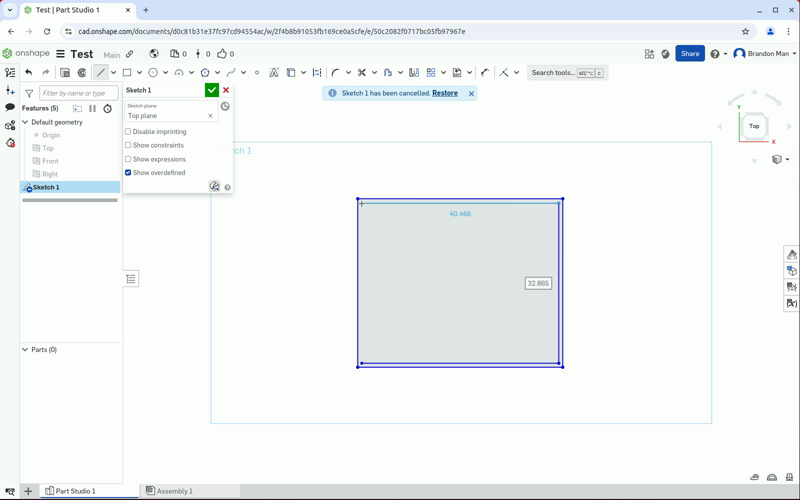
key_down(shift)
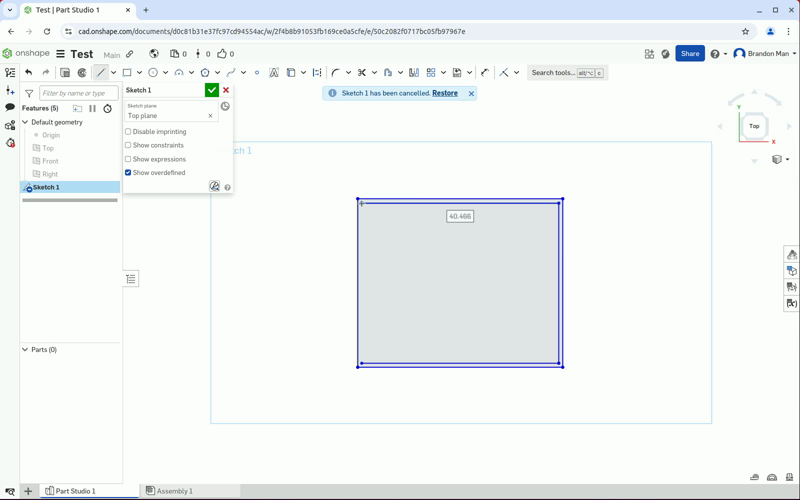
mouse_move(361, 363)
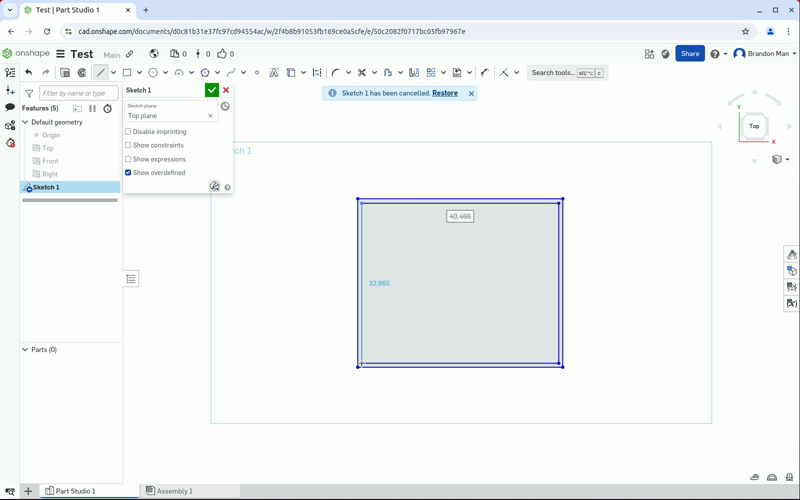
key_up(shift)
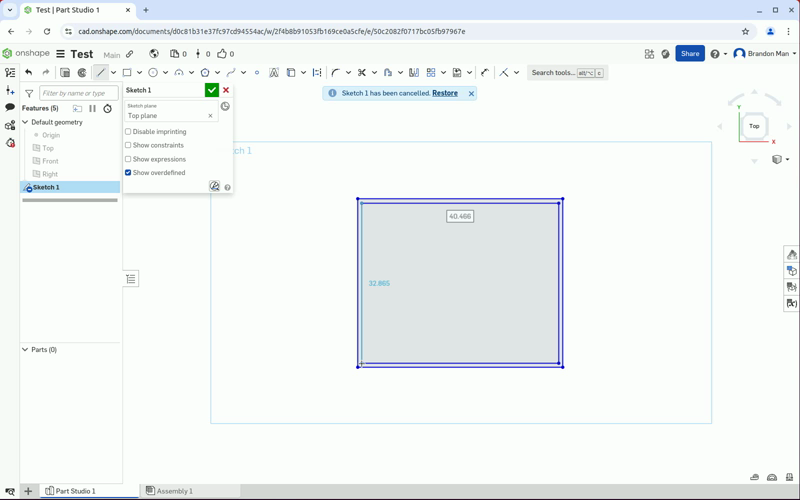
click(361, 363)
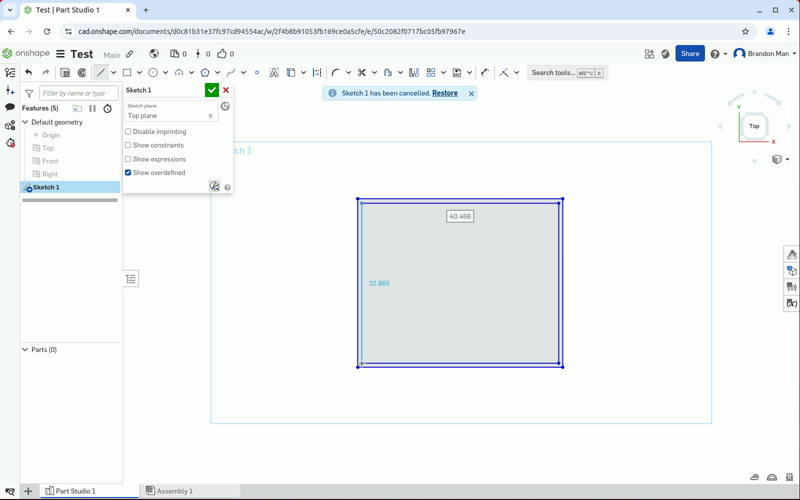
key(esc)
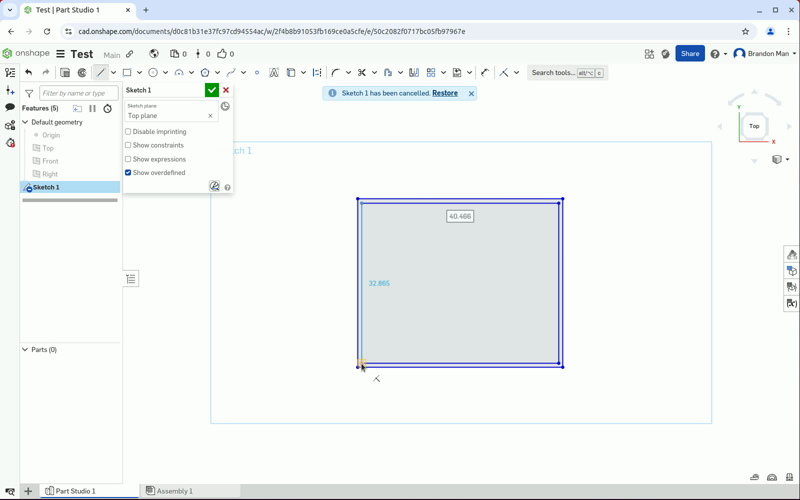
mouse_move(359, 201)
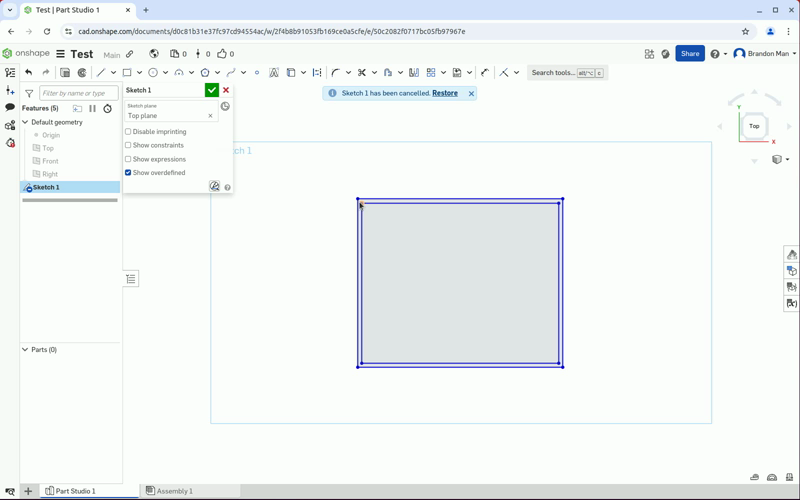
click(359, 201)
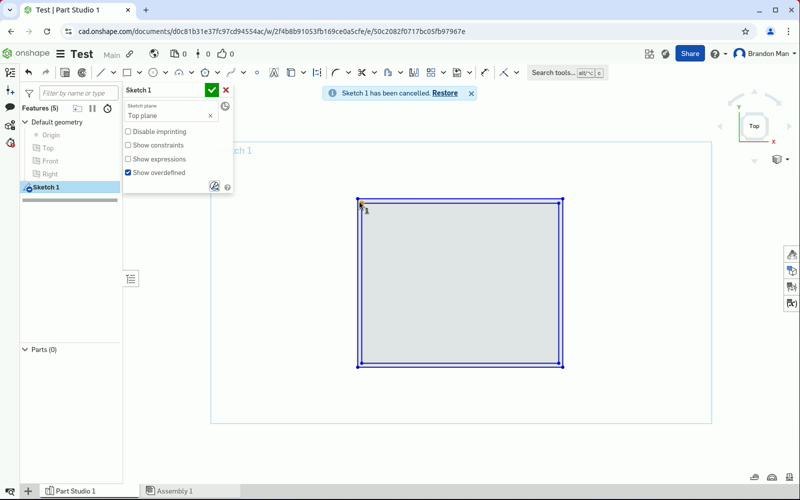
mouse_move(73, 352)
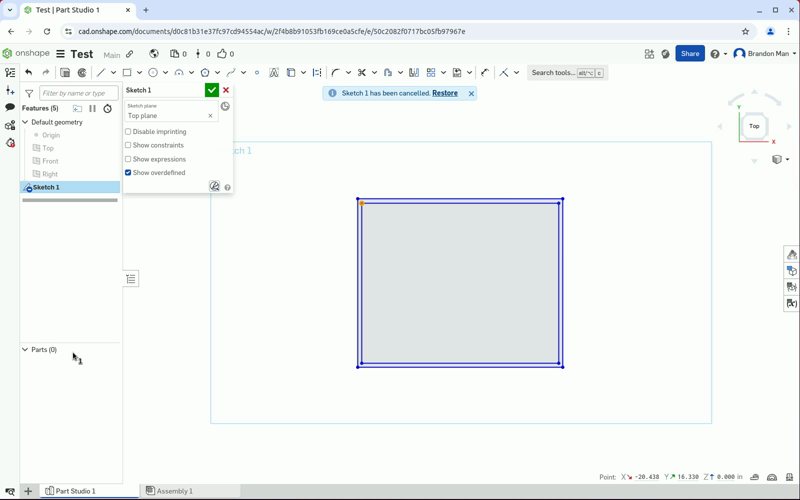
key(shift+y)
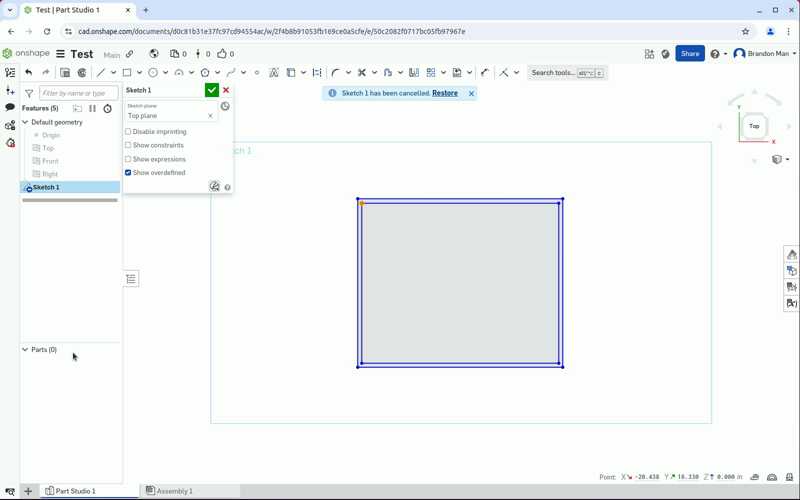
key(shift+e)
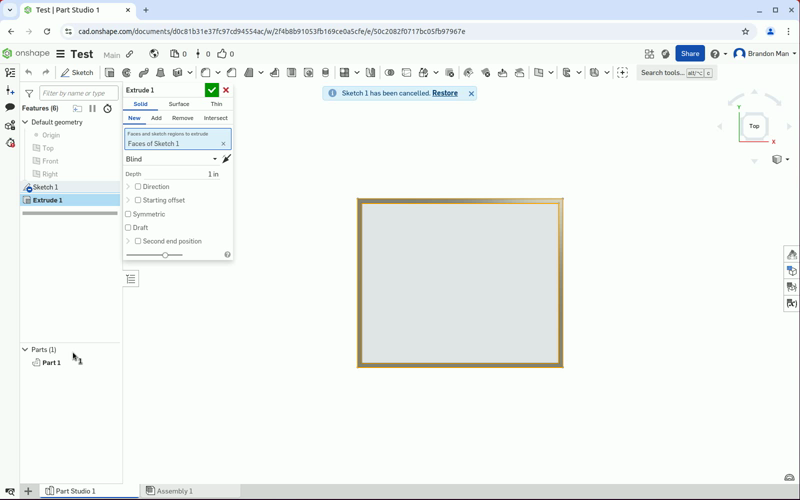
mouse_move(143, 106)
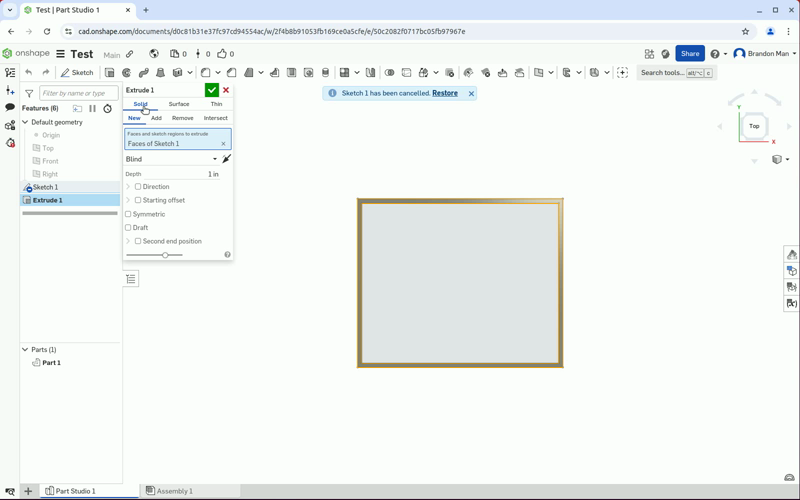
click(143, 106)
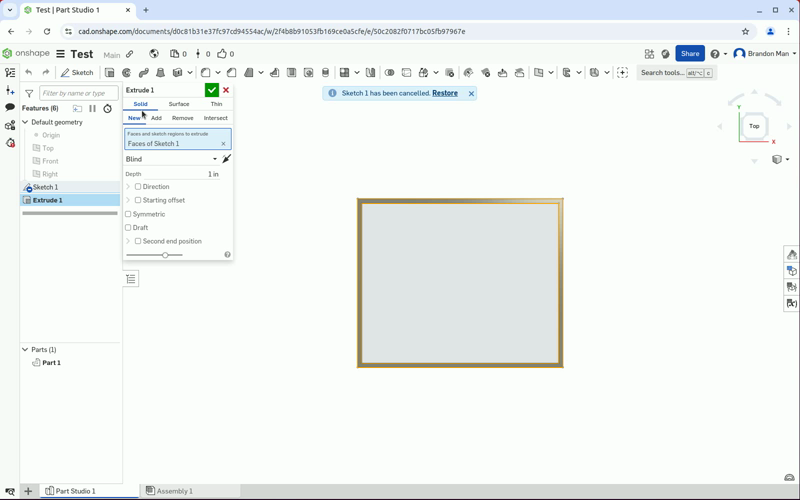
mouse_move(137, 120)
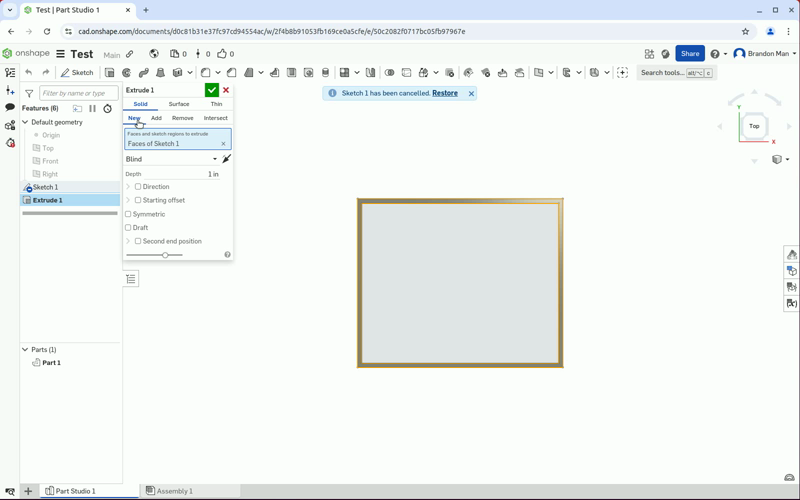
click(137, 120)
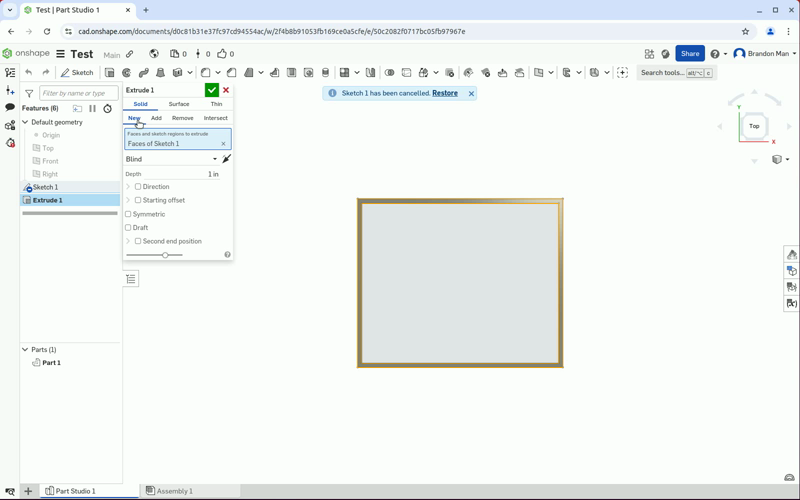
key(tab, 4)
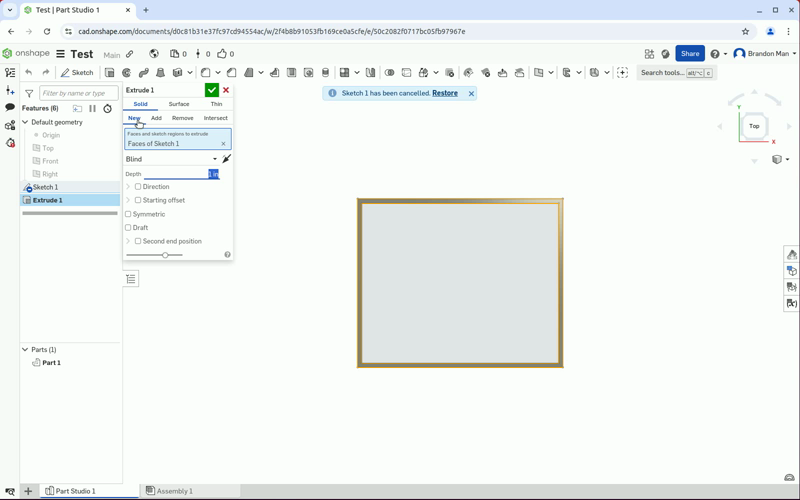
text(0.481)
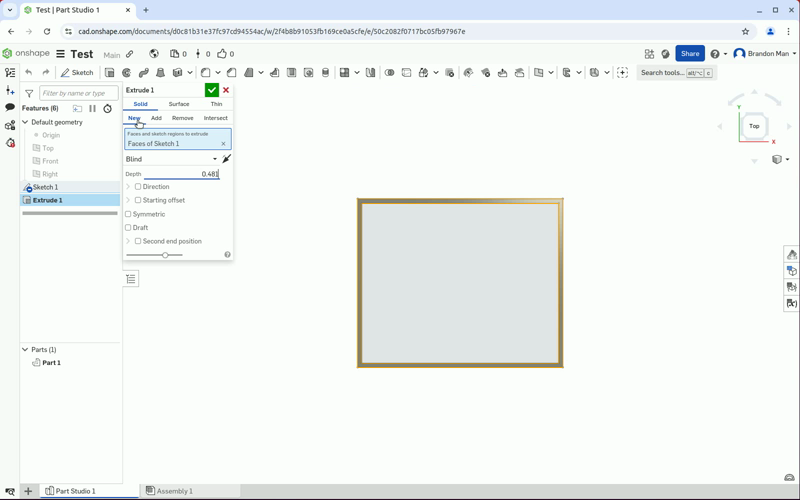
key(enter)
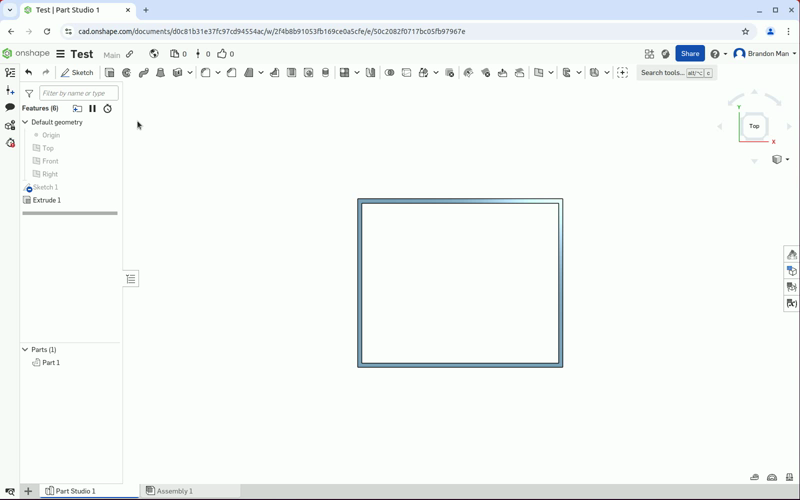
key(shift+h)
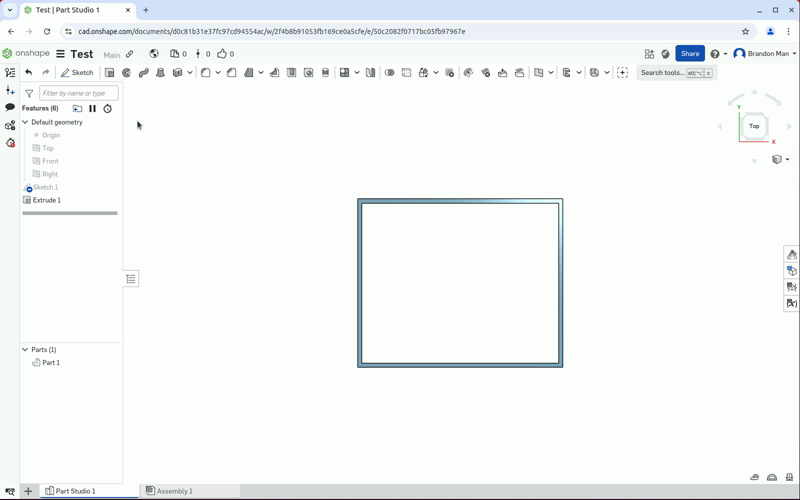
key(shift+h)
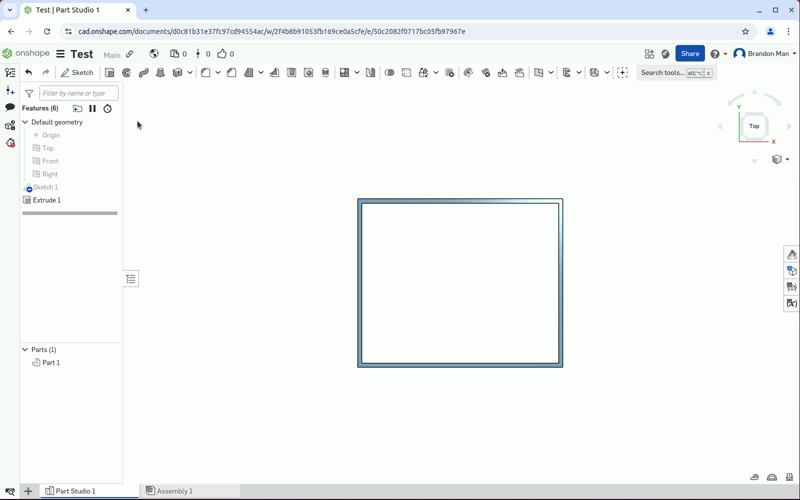
mouse_move(73, 189)
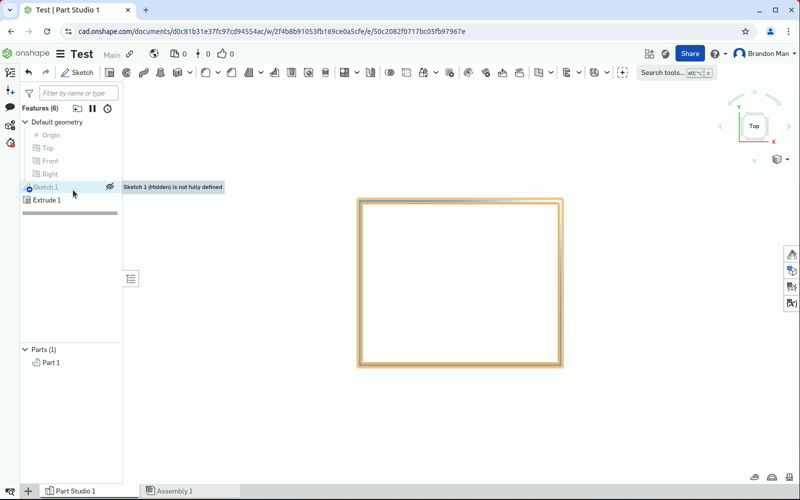
click(73, 189)
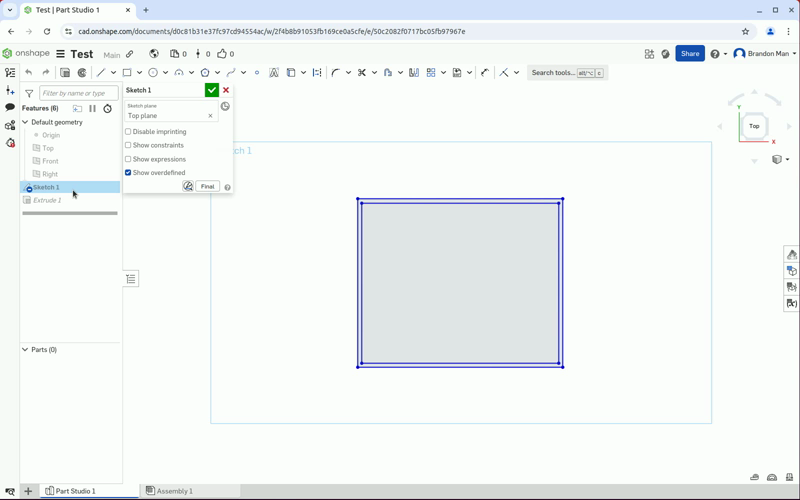
mouse_move(229, 92)
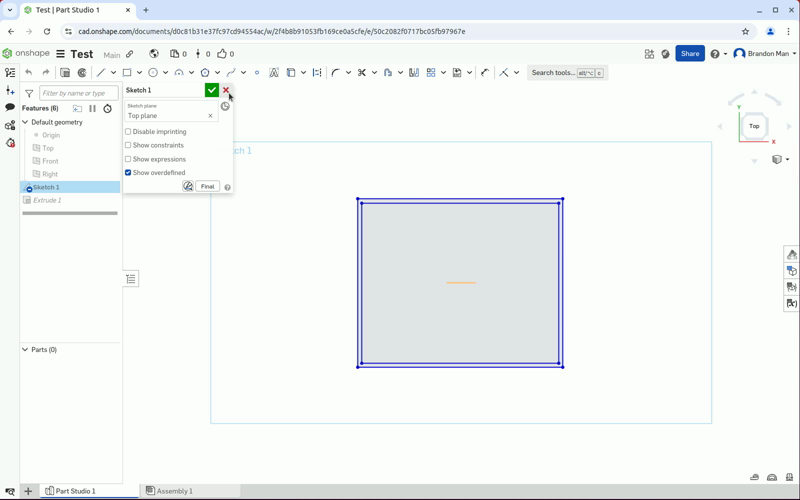
click(229, 92)
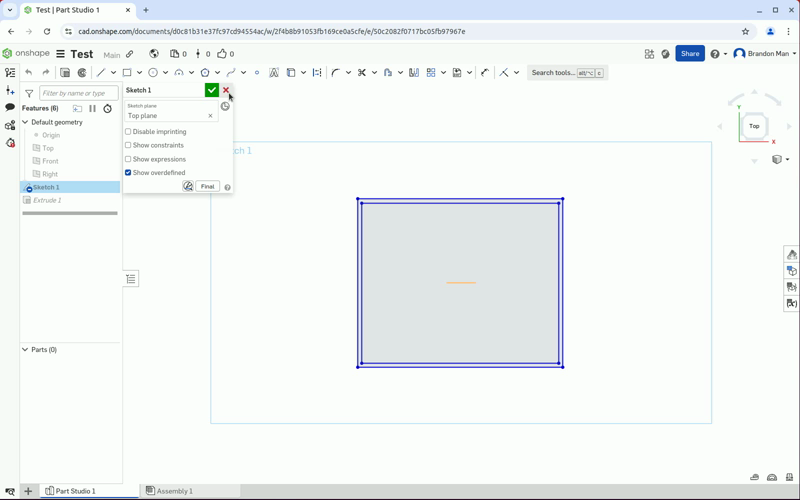
key(shift+s)
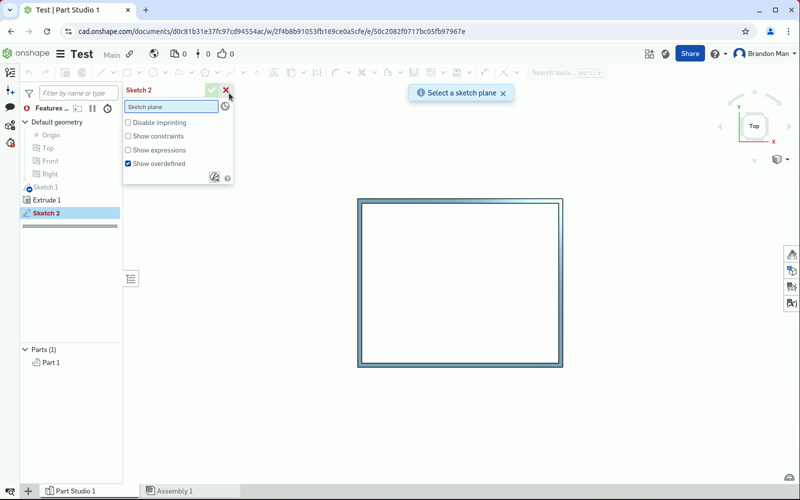
mouse_move(73, 150)
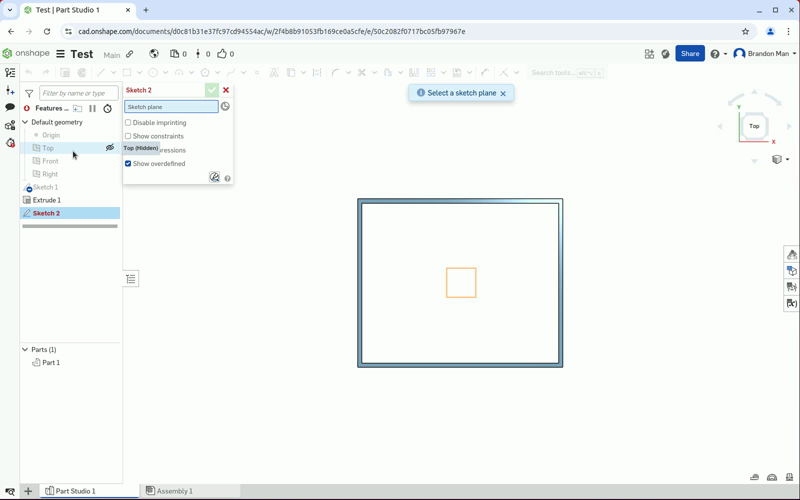
click(73, 150)
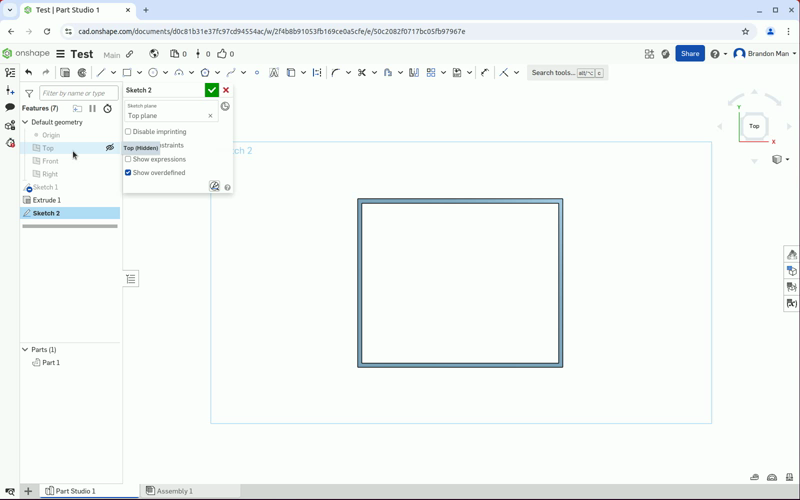
mouse_move(73, 352)
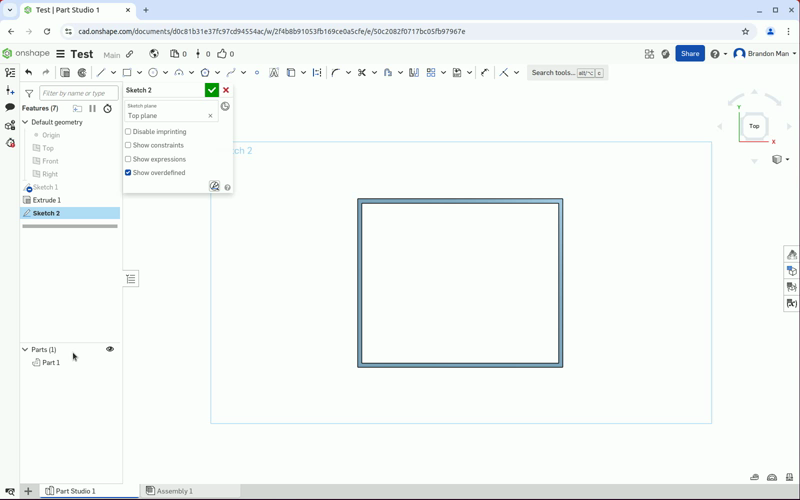
key(y)
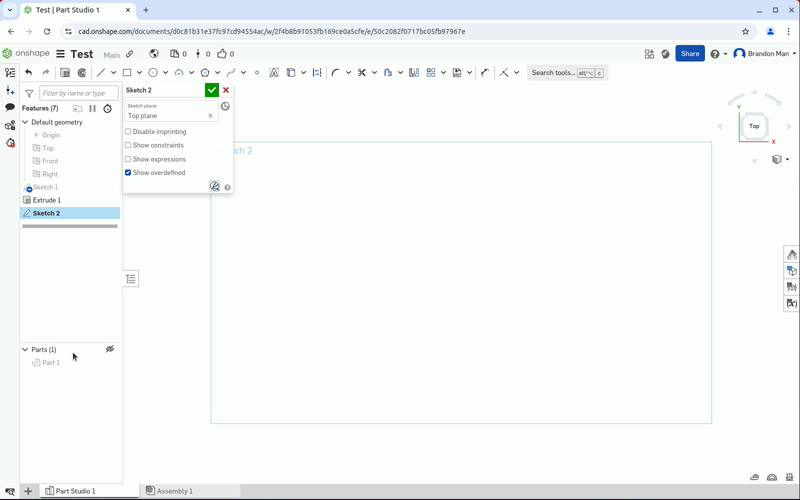
key(l)
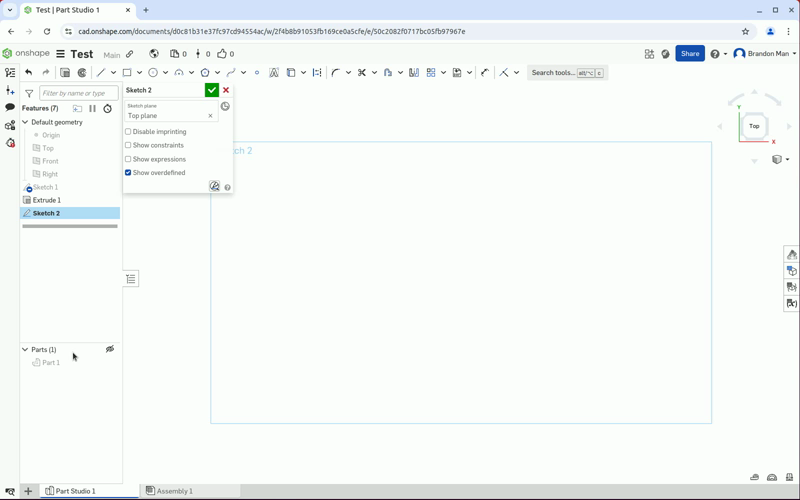
key_down(shift)
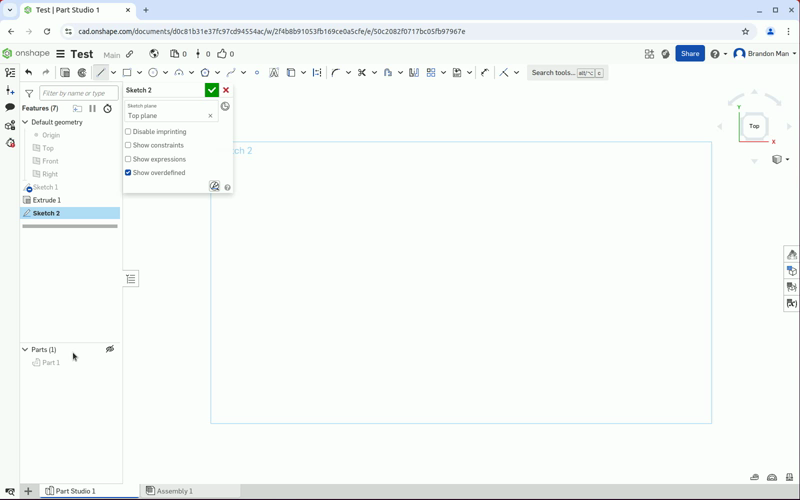
mouse_move(361, 363)
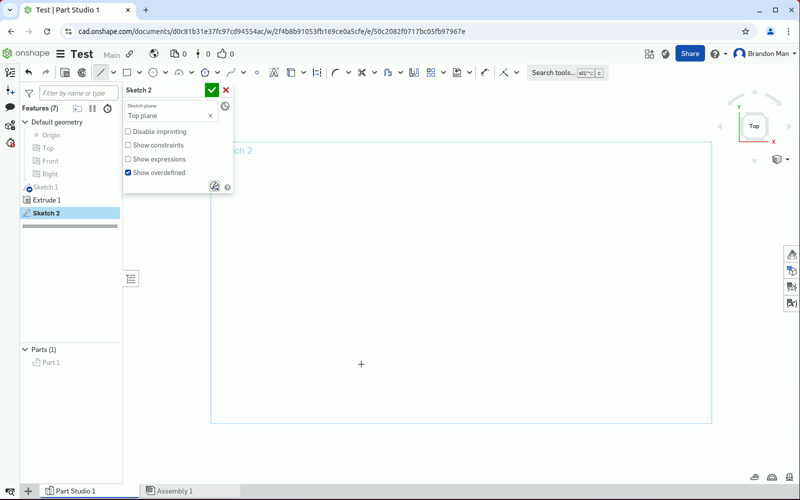
click(361, 363)
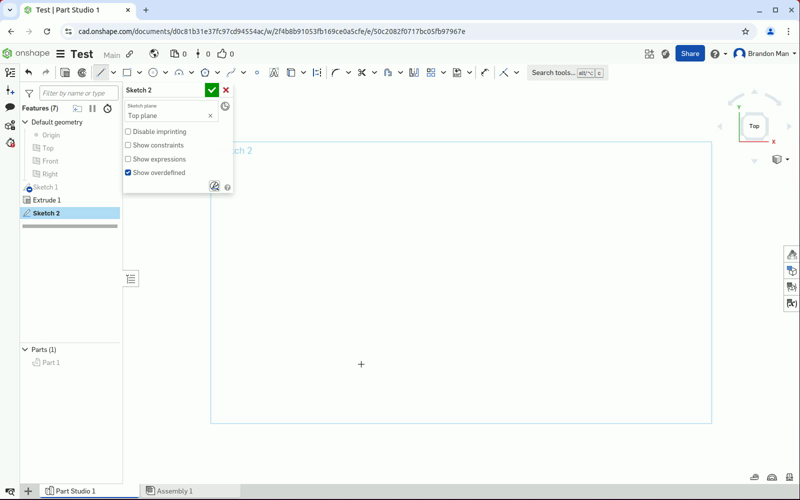
key_up(shift)
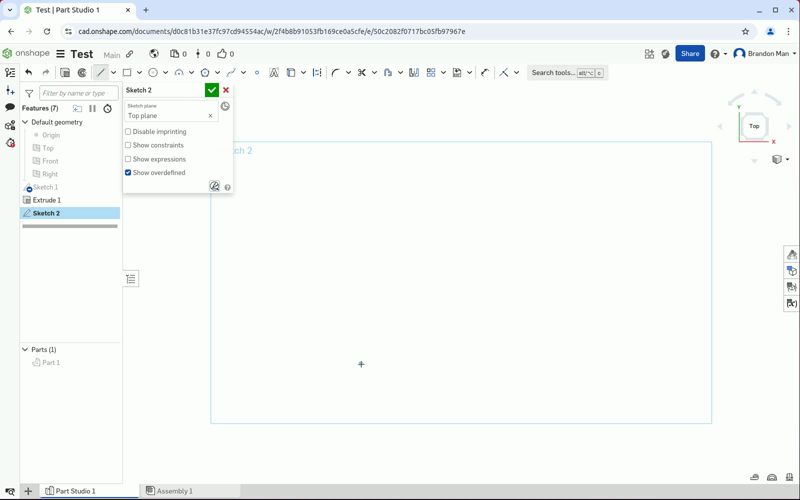
key_down(shift)
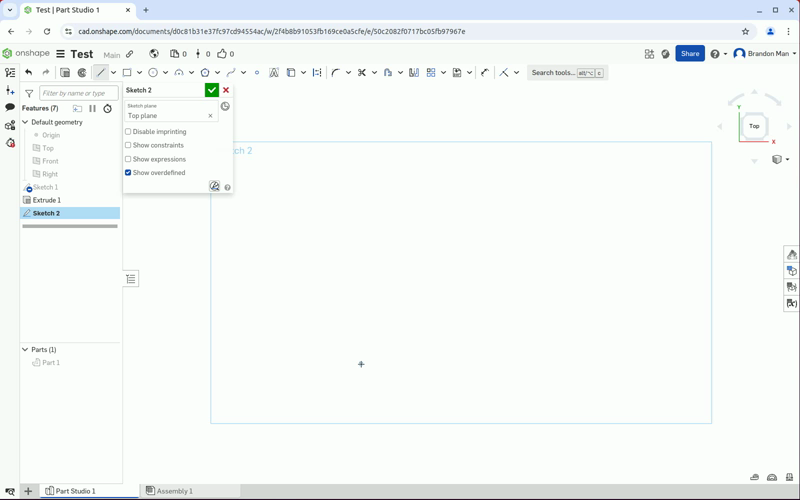
mouse_move(559, 363)
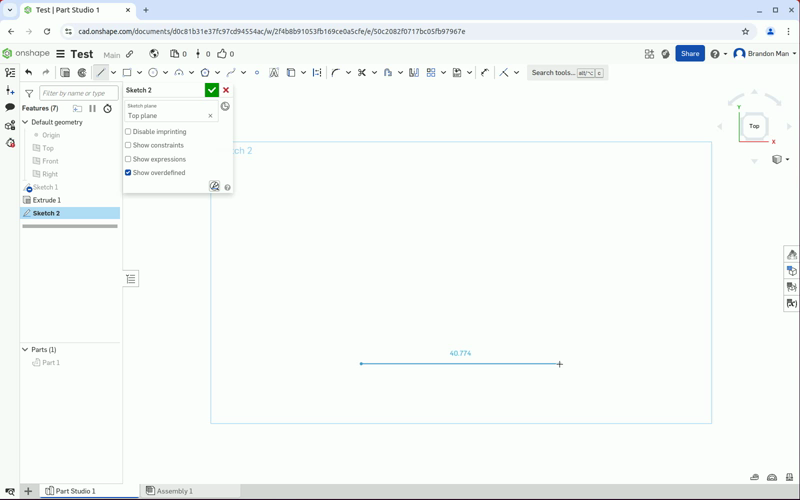
click(559, 363)
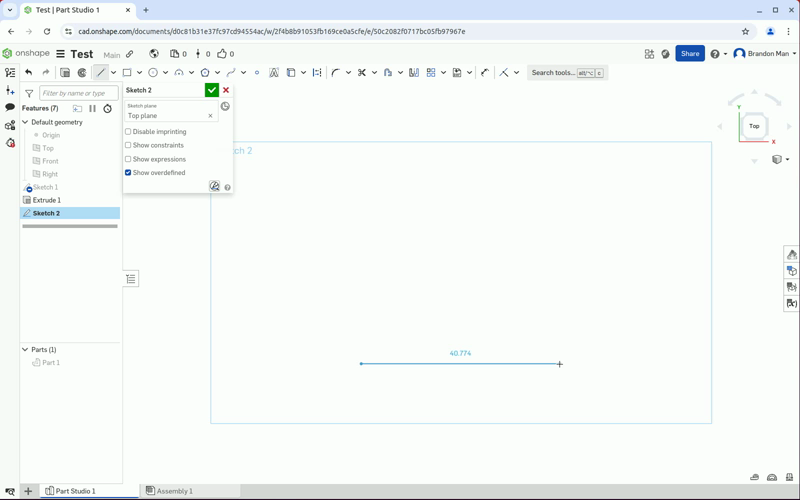
key_up(shift)
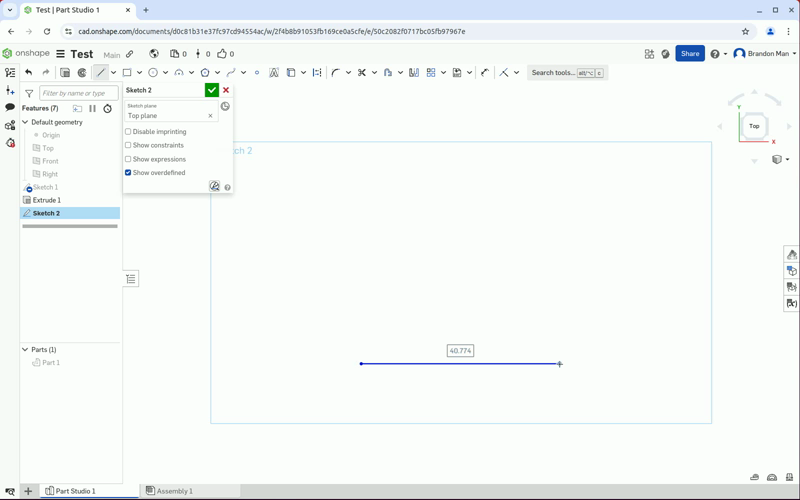
key_down(shift)
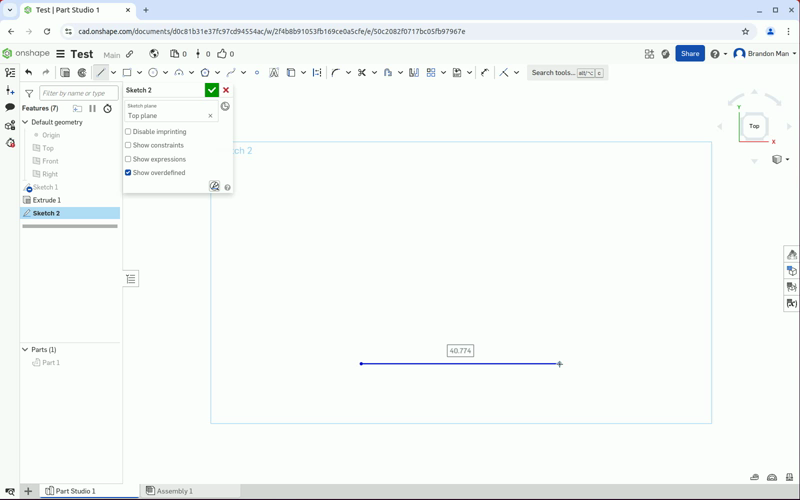
mouse_move(559, 203)
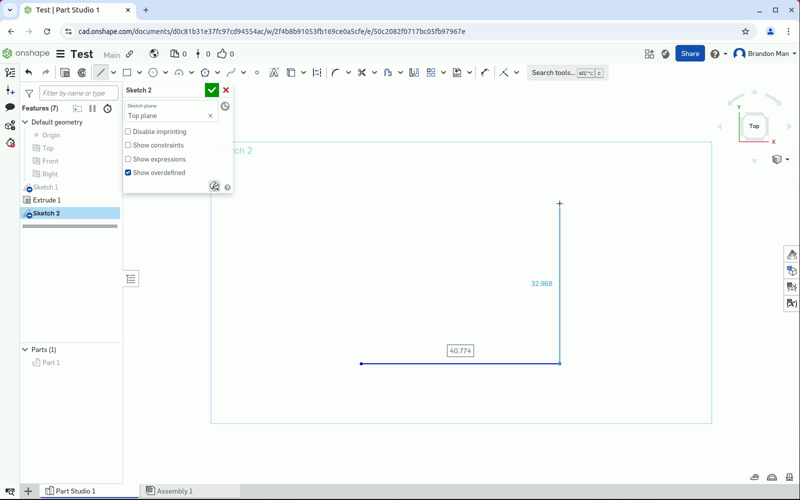
click(559, 203)
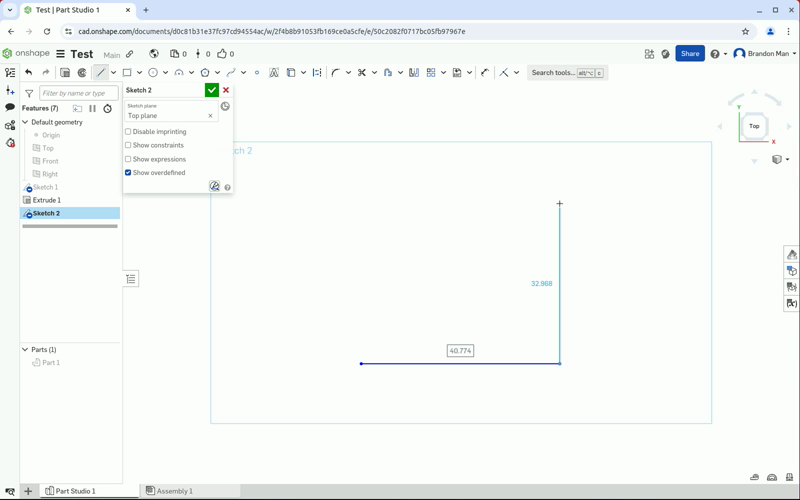
key_up(shift)
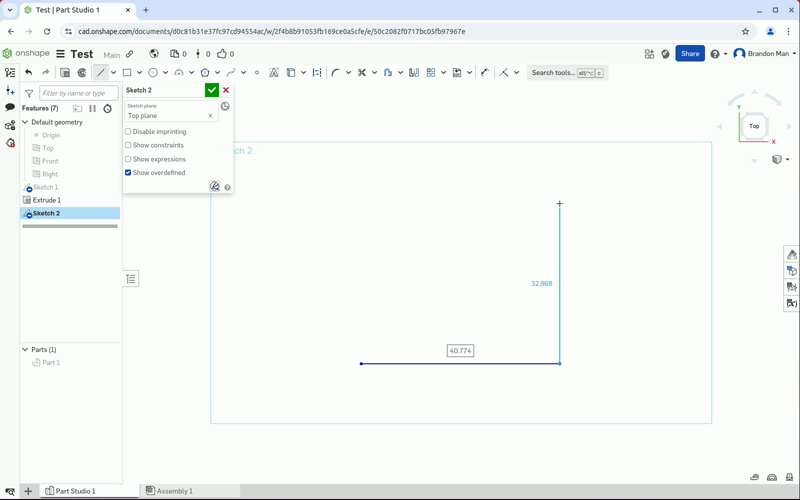
key_down(shift)
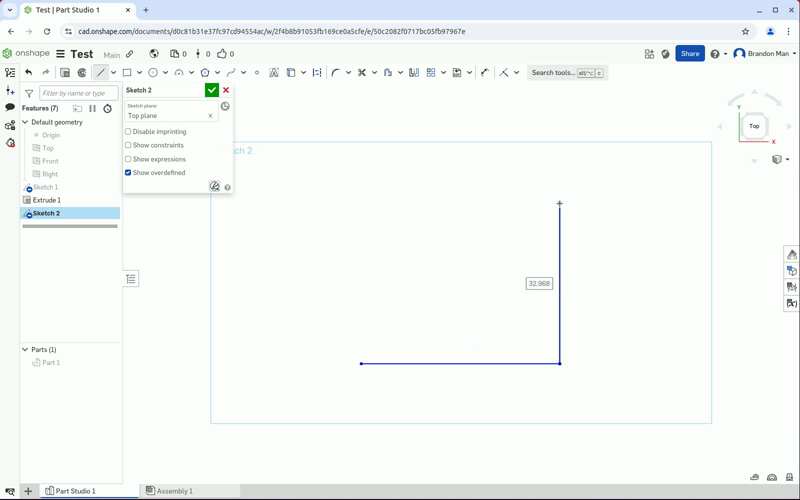
mouse_move(361, 203)
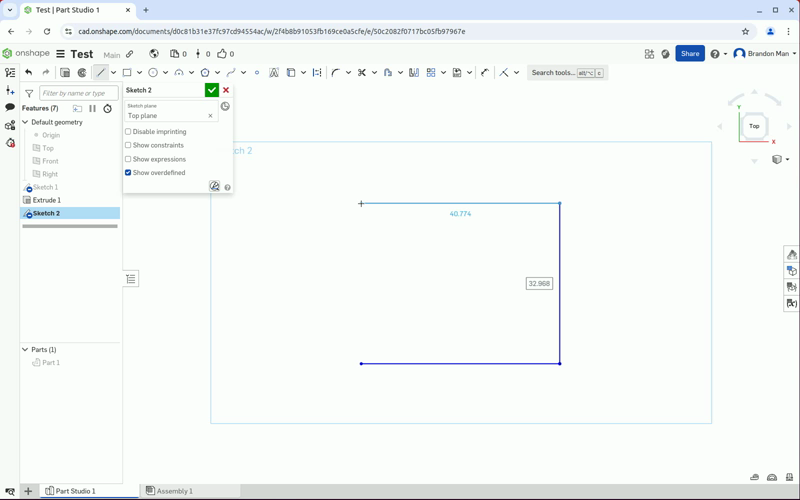
click(361, 203)
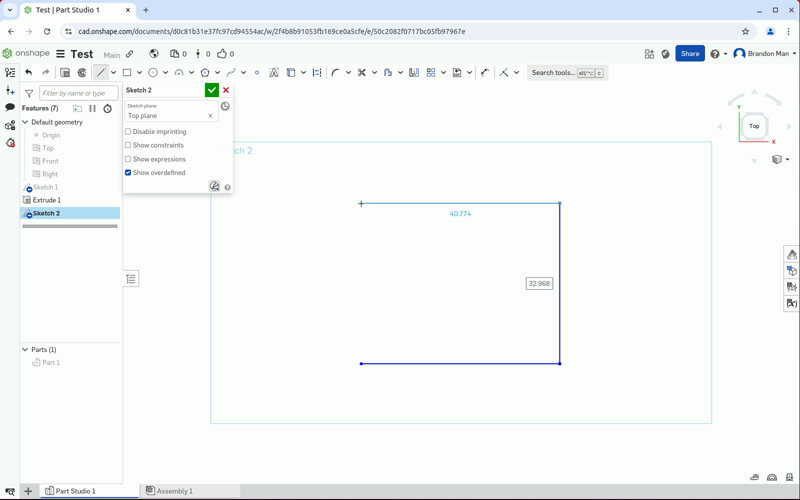
key_up(shift)
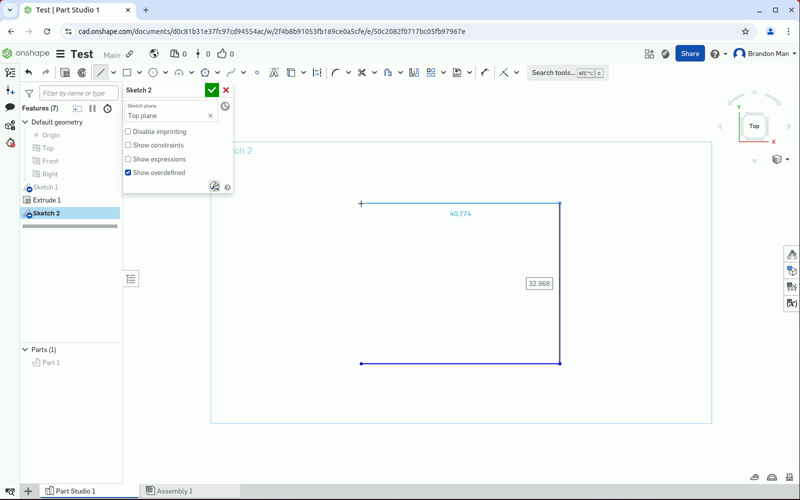
key_down(shift)
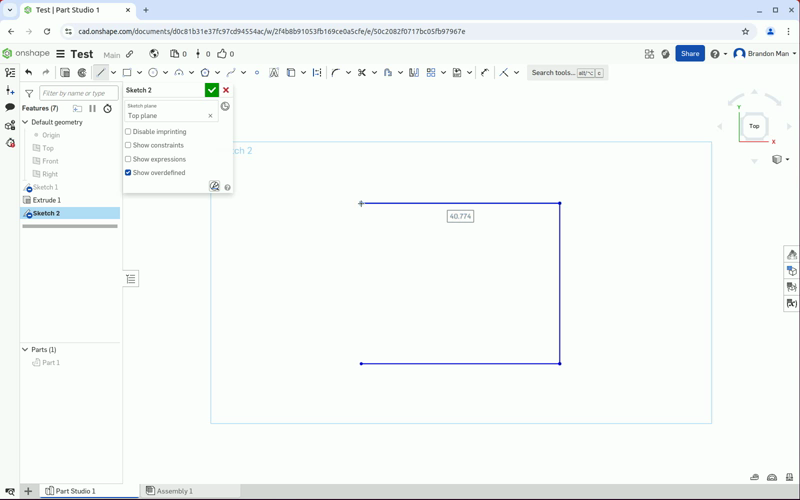
mouse_move(361, 363)
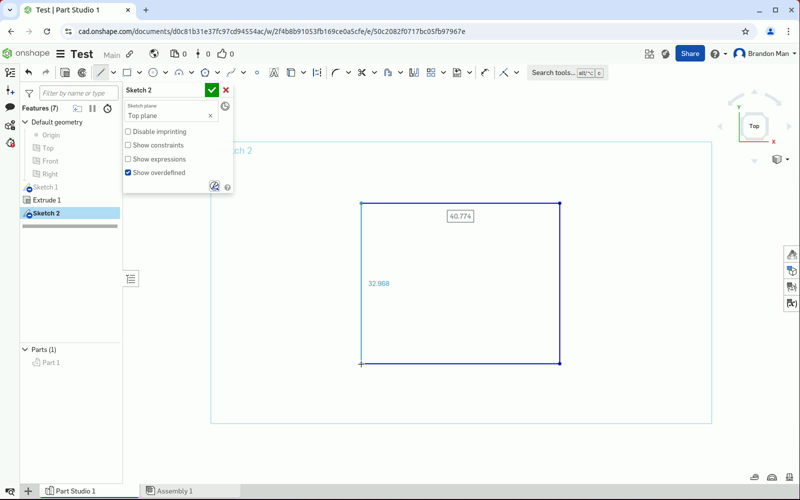
key_up(shift)
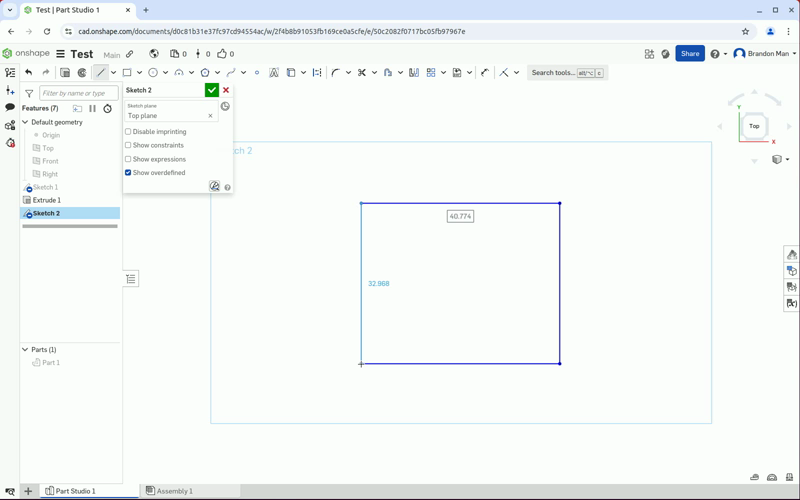
click(361, 363)
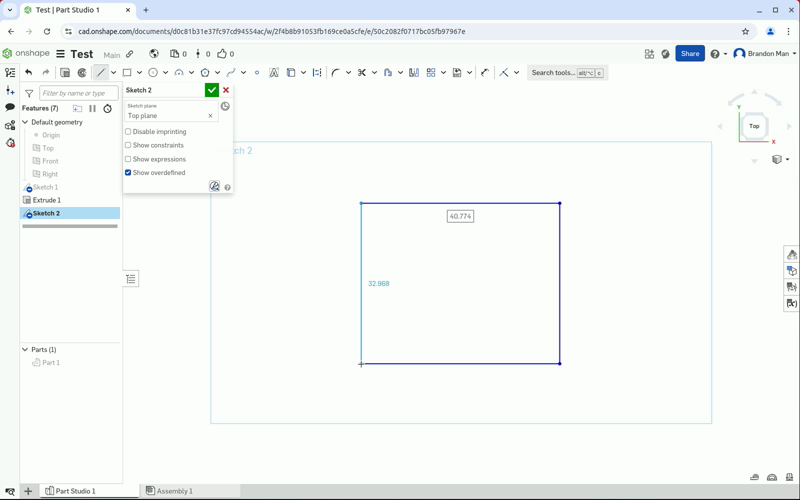
key(esc)
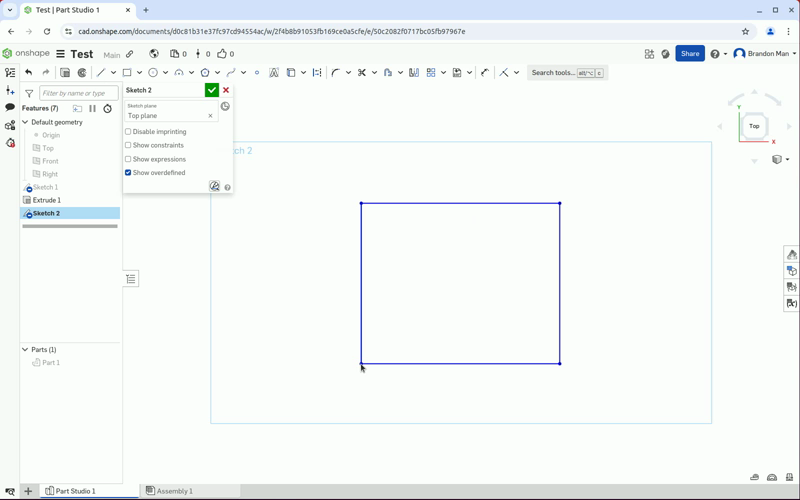
mouse_move(439, 282)
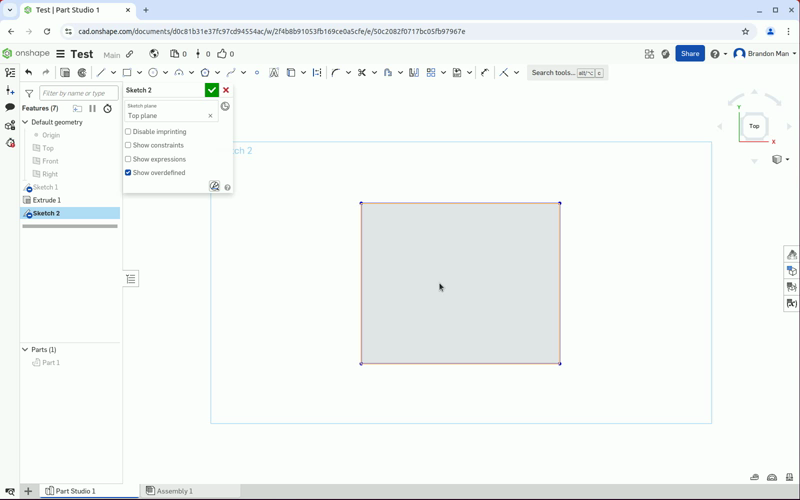
click(439, 282)
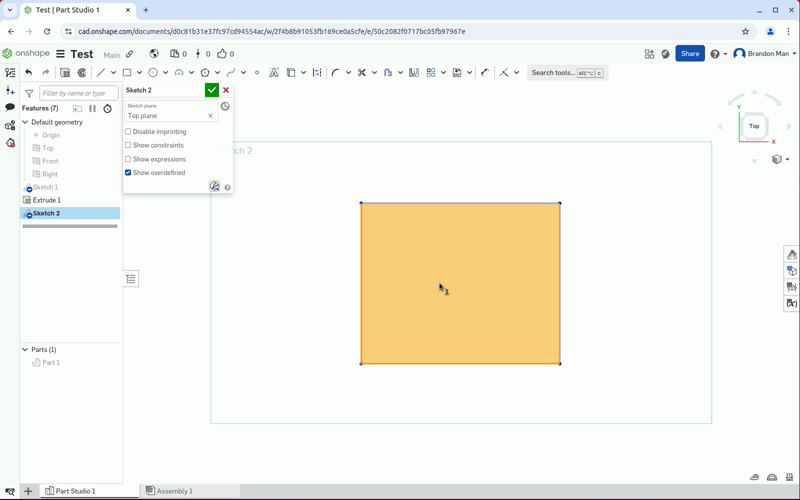
mouse_move(73, 352)
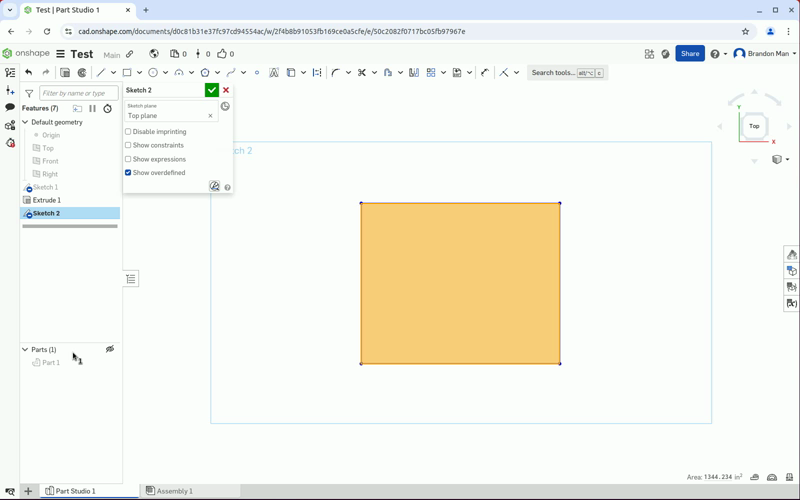
key(shift+y)
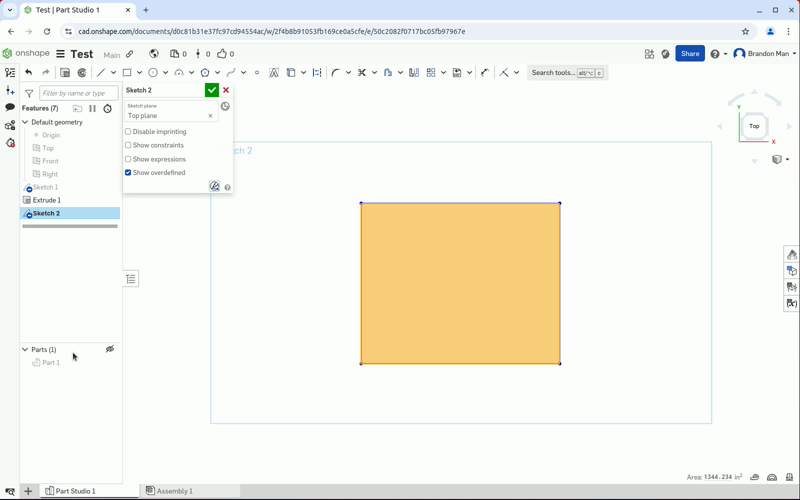
key(shift+e)
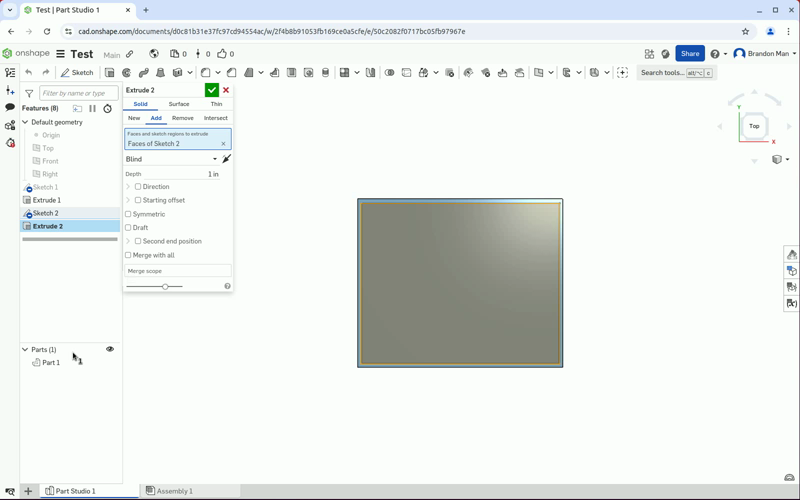
mouse_move(143, 106)
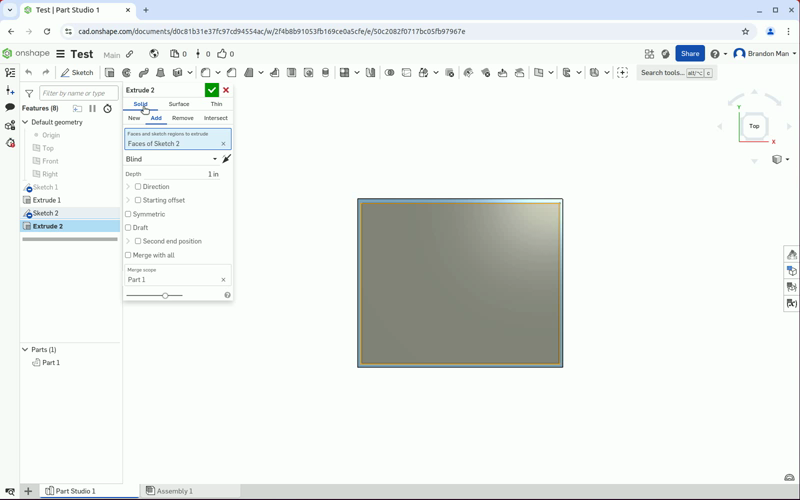
click(143, 106)
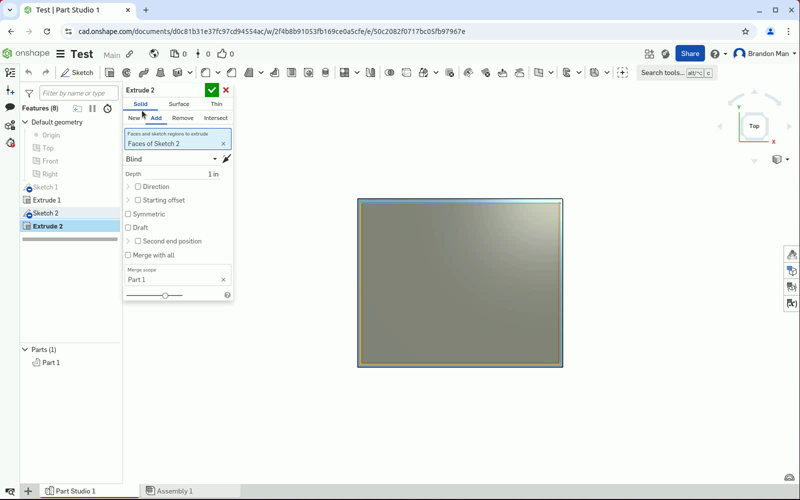
mouse_move(137, 120)
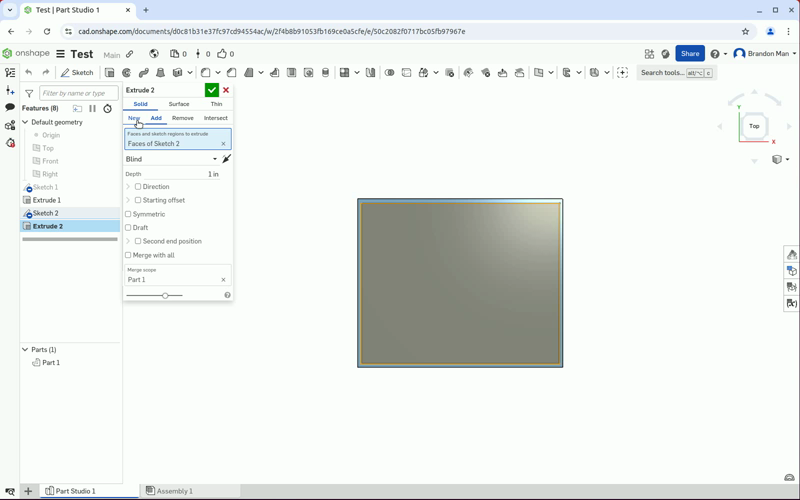
click(137, 120)
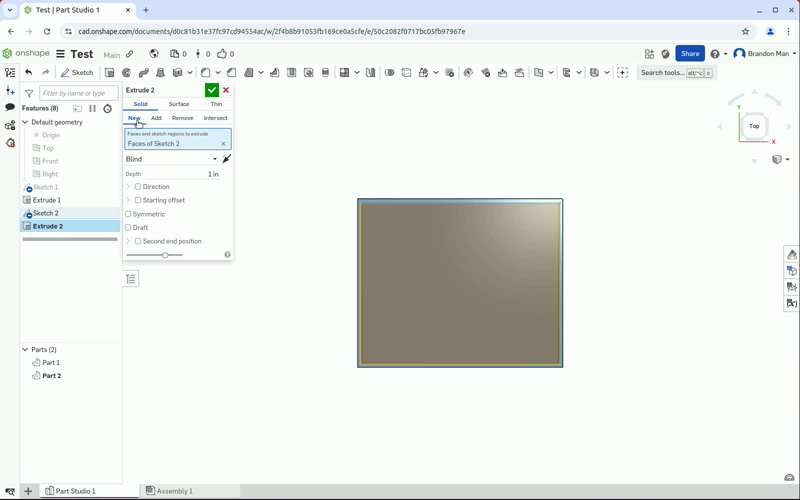
key(tab, 4)
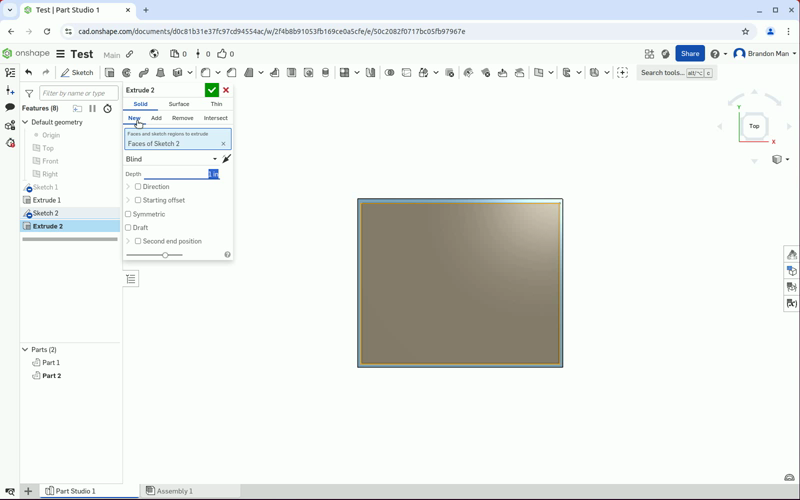
text(0.481)
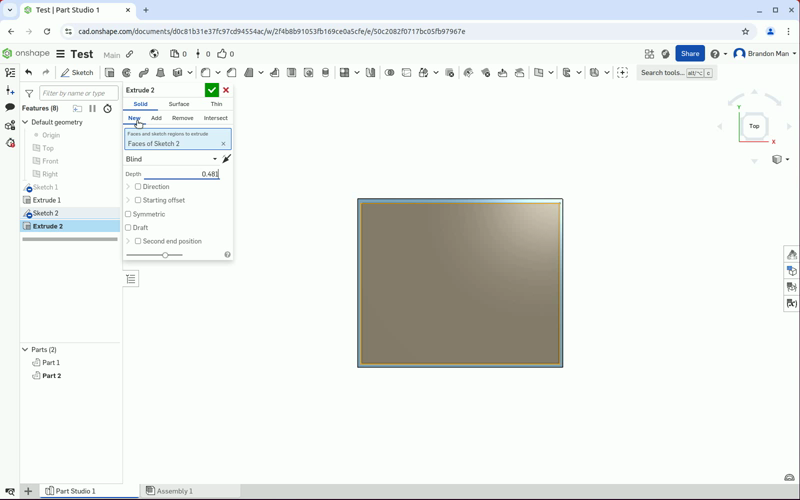
key(enter)
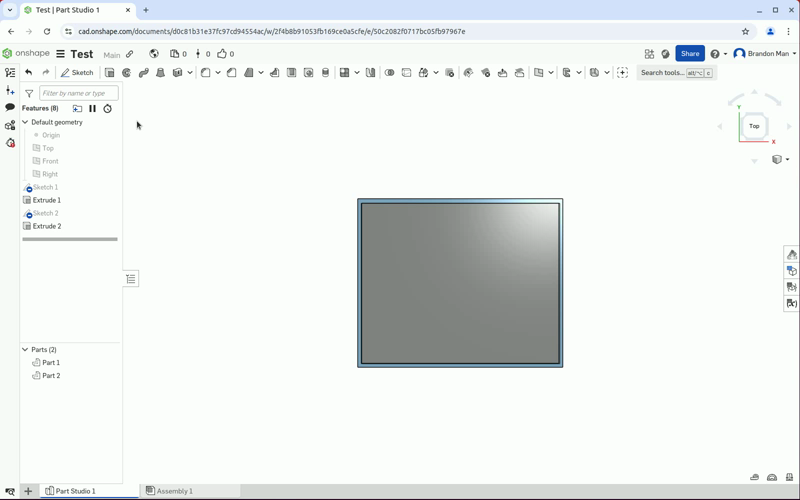
key(shift+h)
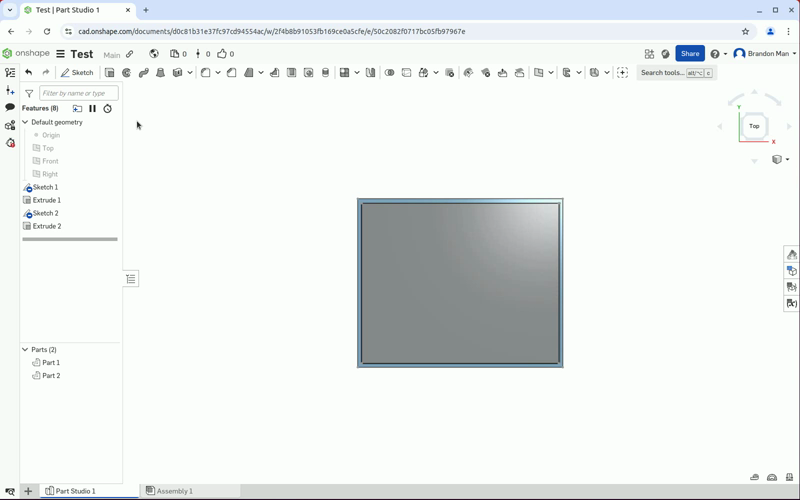
key(shift+h)
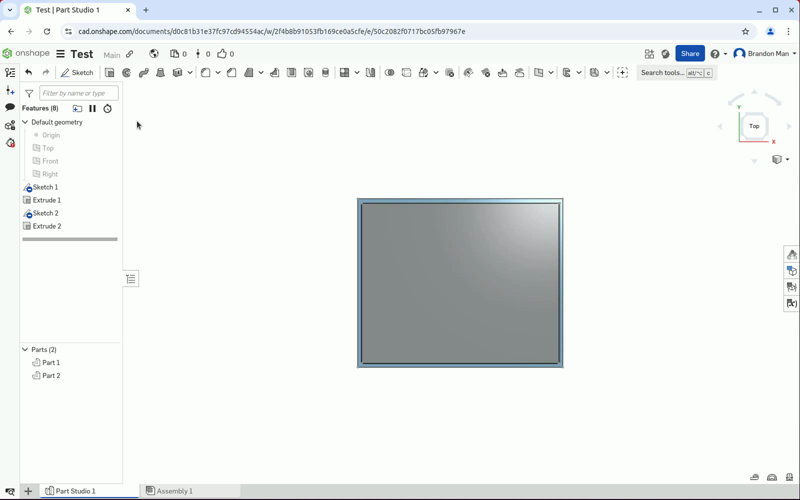
key(shift+7)
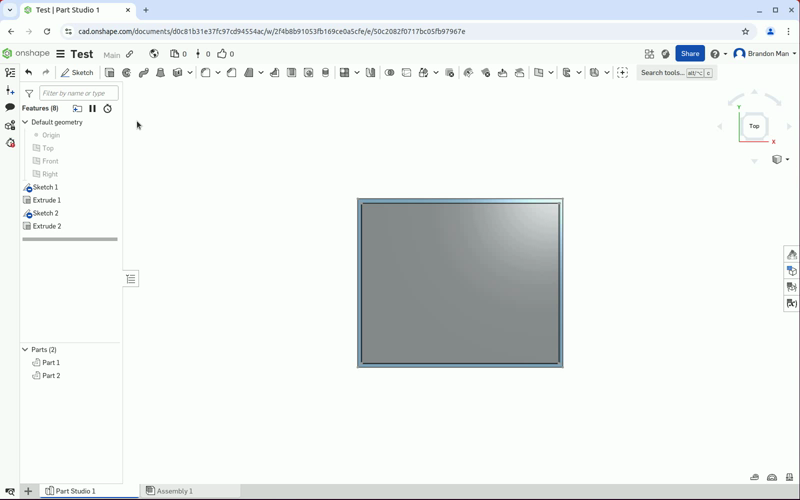
key(up, 3)
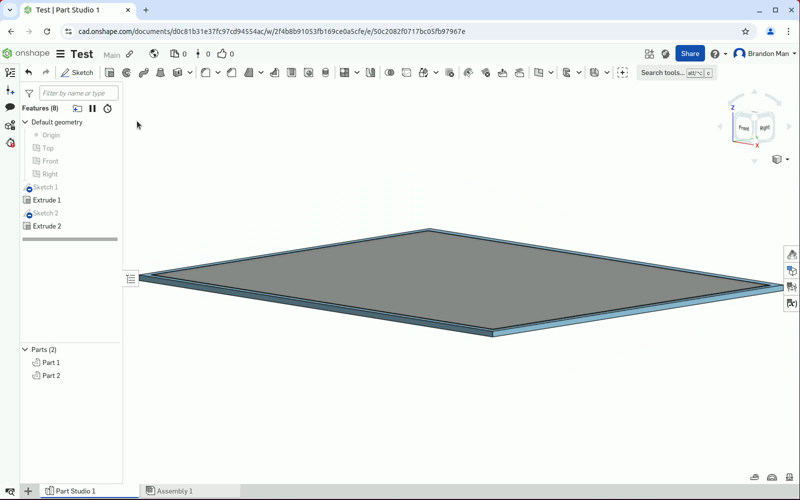
key(left, 3)
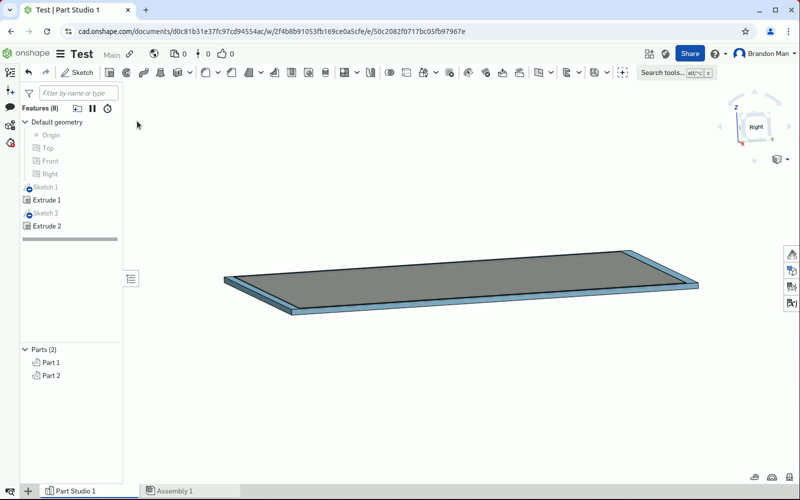
key(right, 3)
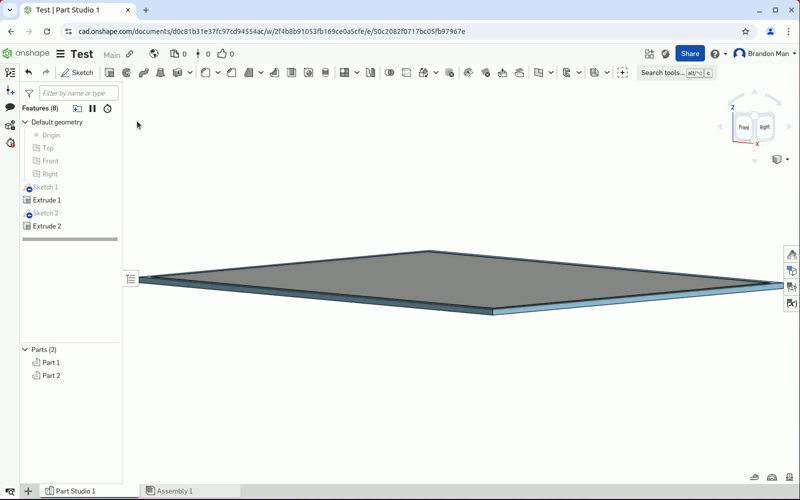
key(down, 3)
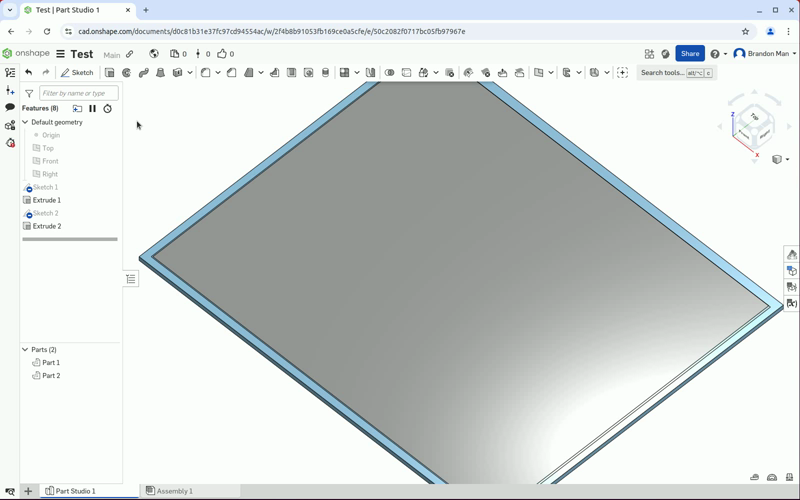
mouse_move(73, 189)
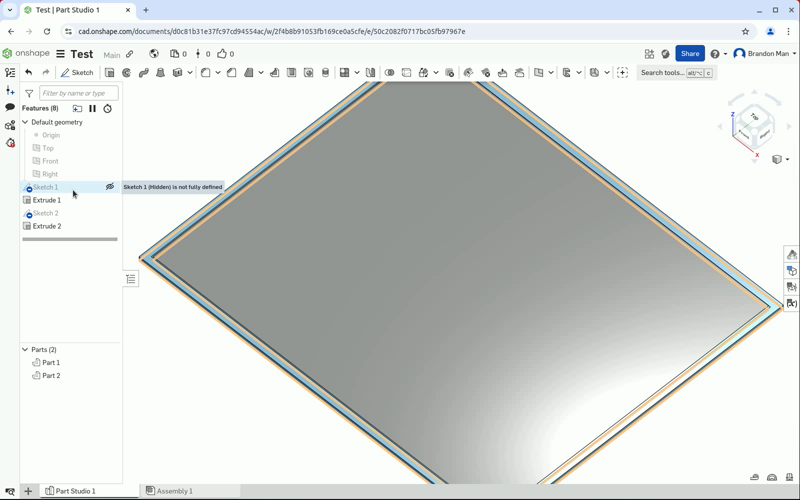
click(73, 189)